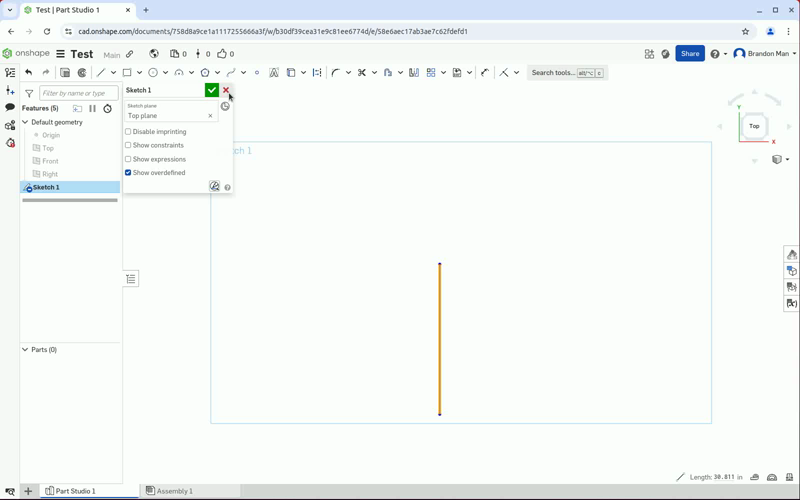
key(shift+h)
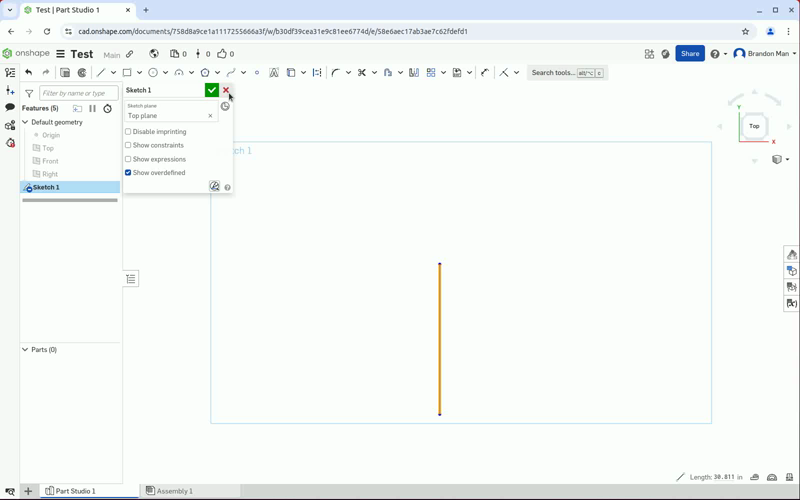
key(shift+s)
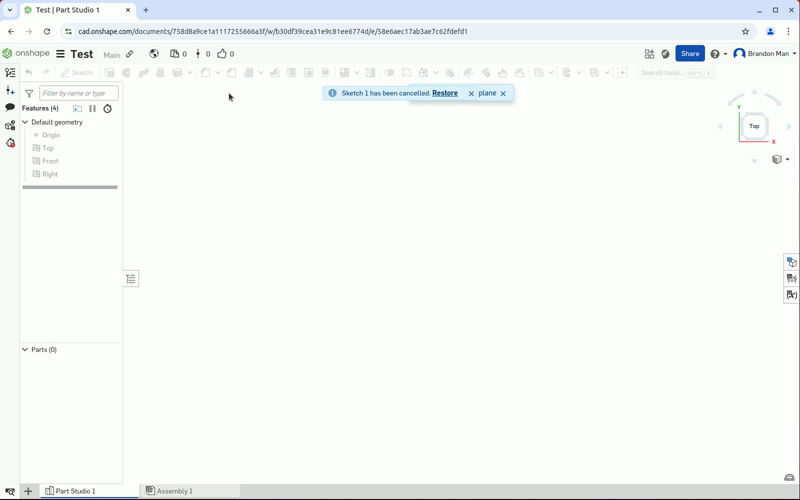
mouse_move(73, 150)
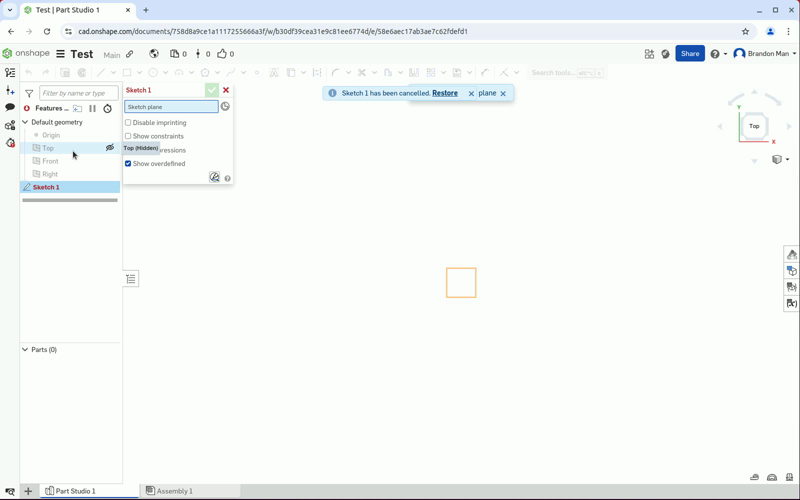
click(73, 150)
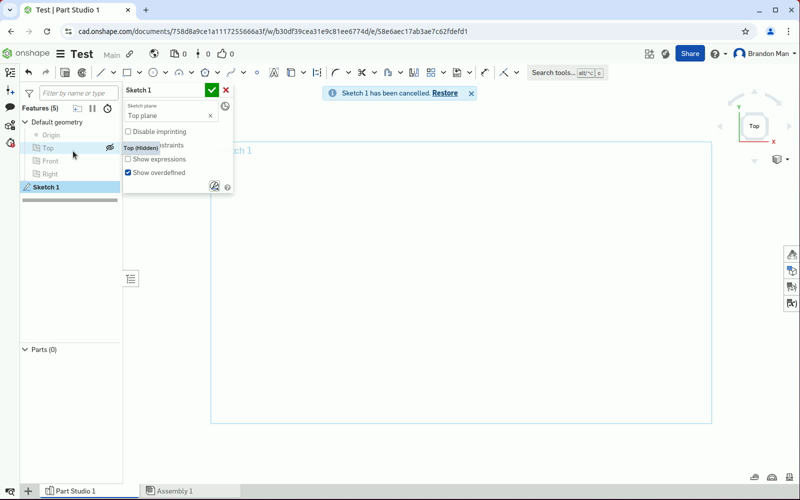
mouse_move(73, 352)
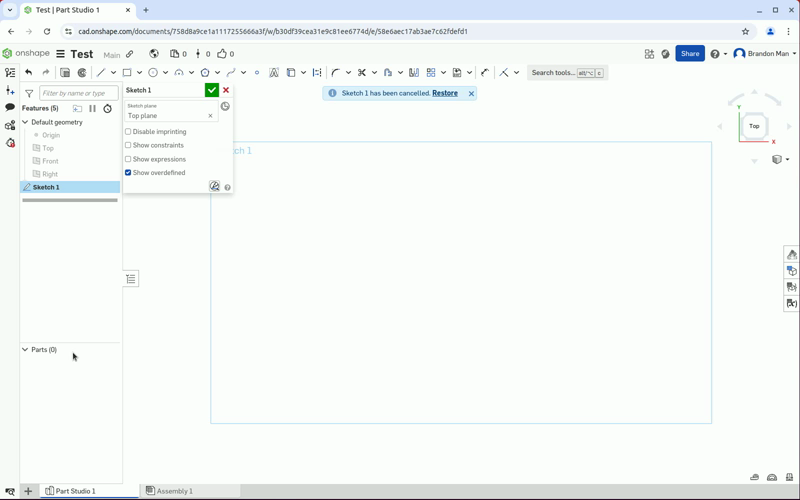
key(y)
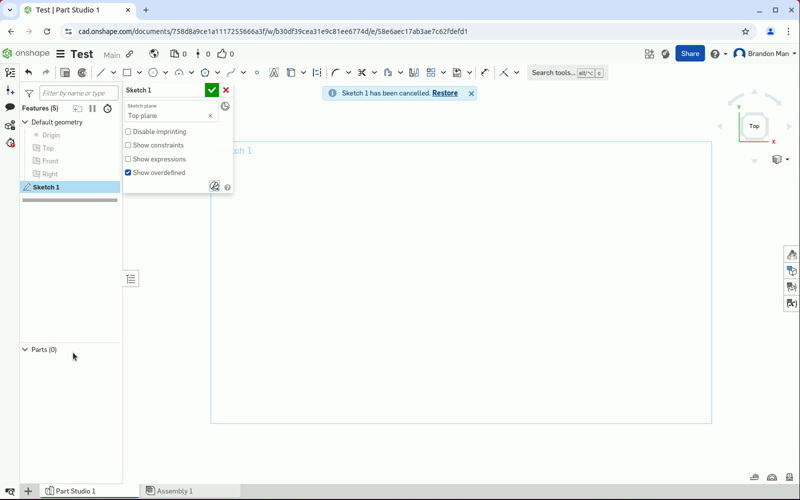
key(l)
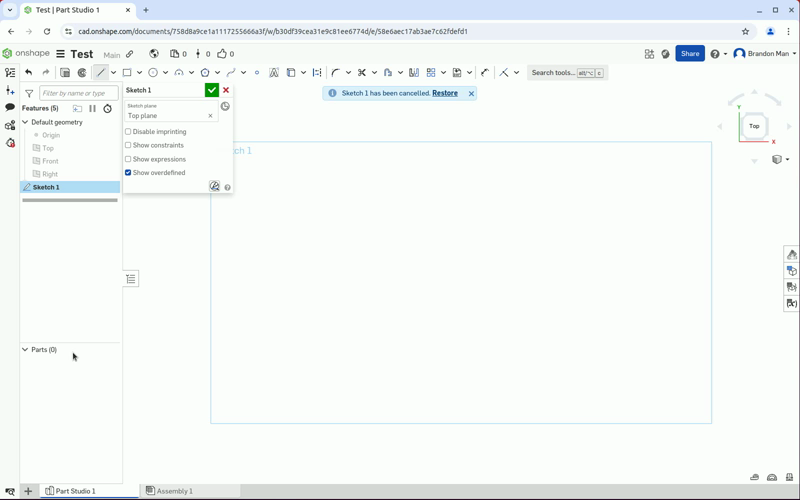
key_down(shift)
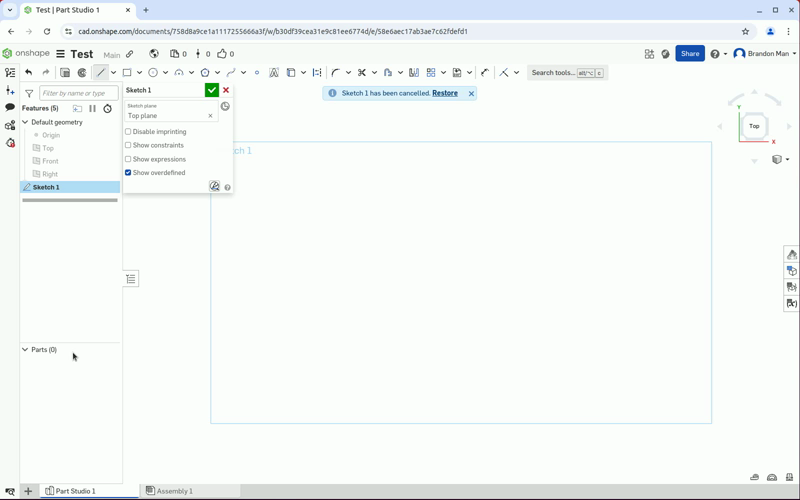
mouse_move(456, 287)
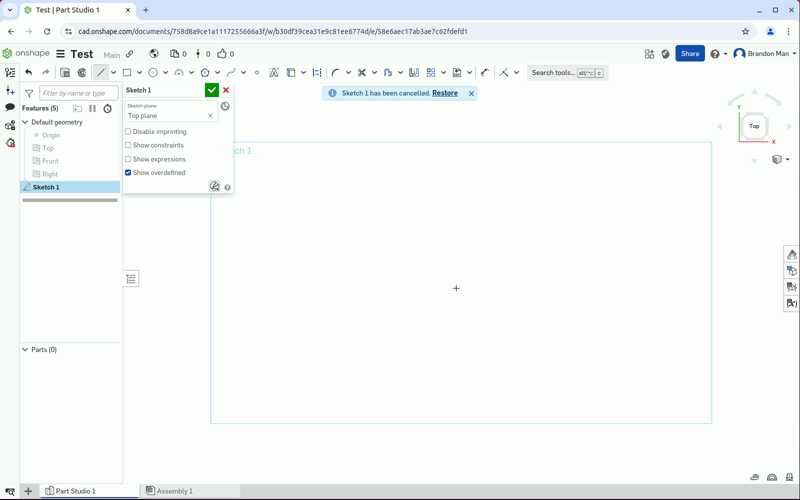
click(456, 287)
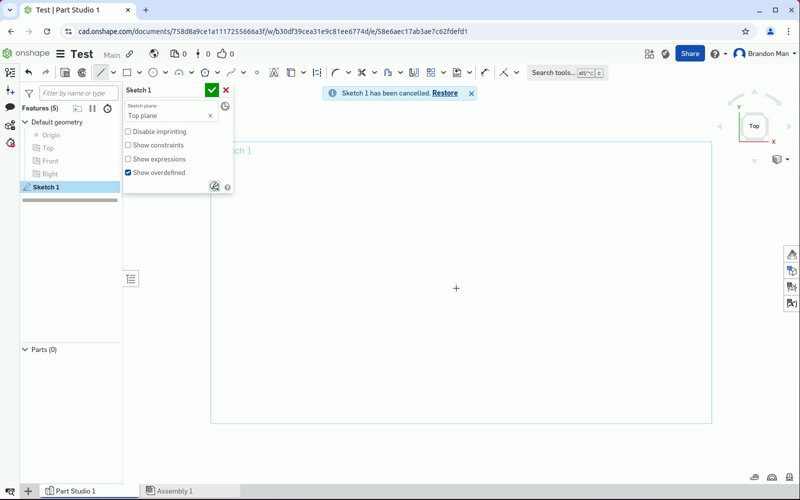
key_up(shift)
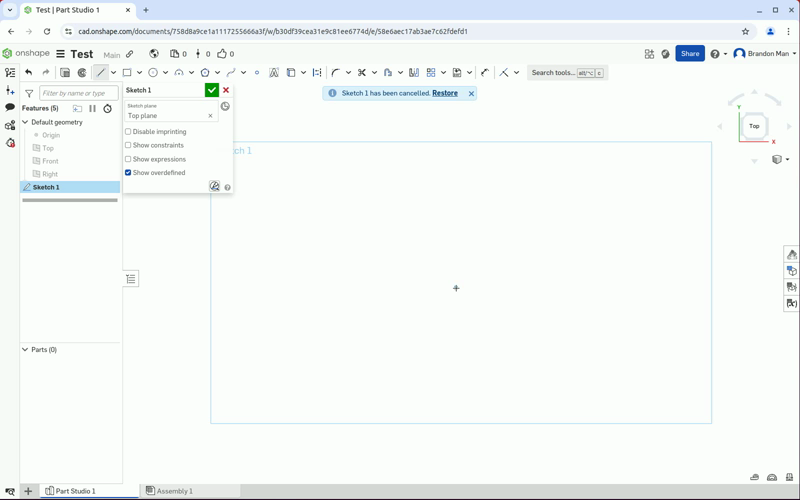
key_down(shift)
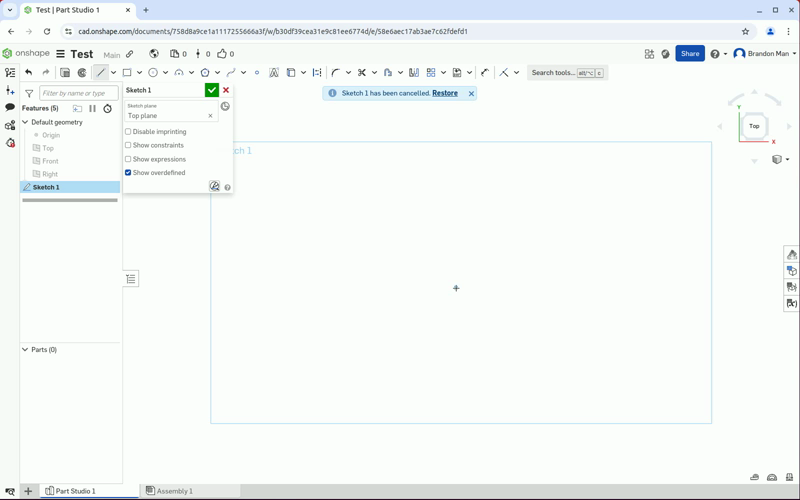
mouse_move(486, 287)
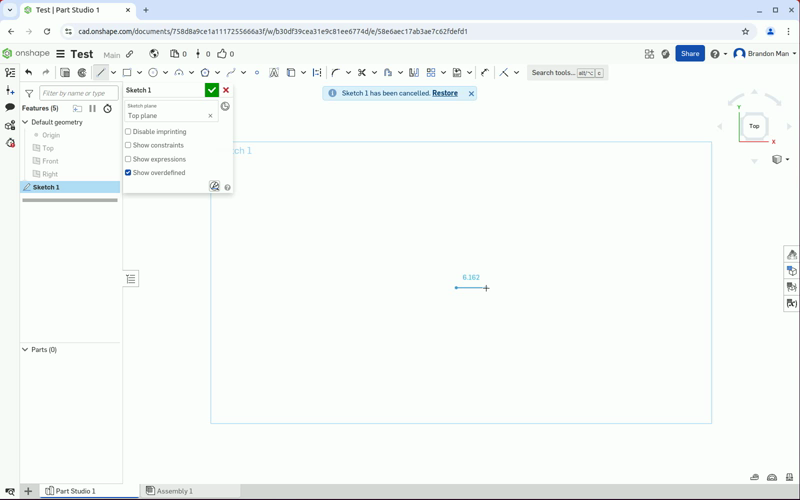
mouse_move(466, 287)
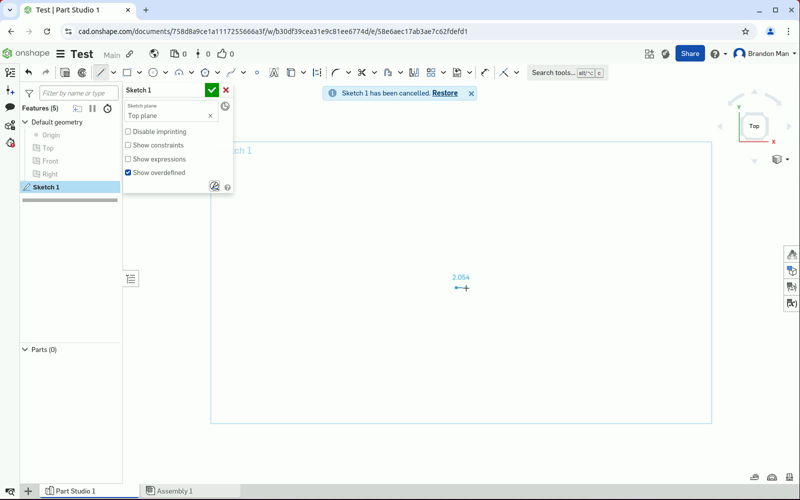
click(466, 287)
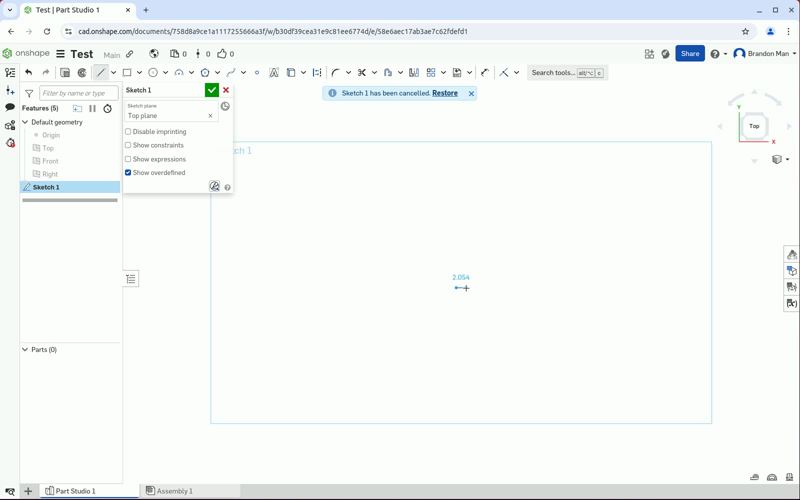
key_up(shift)
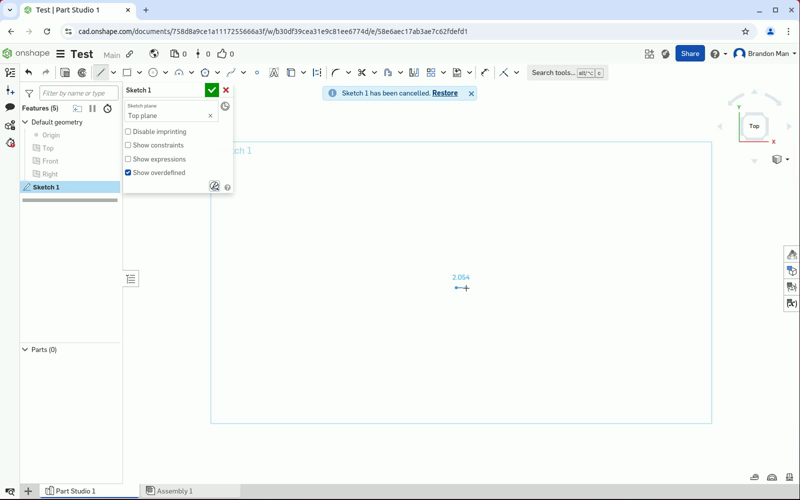
key_down(shift)
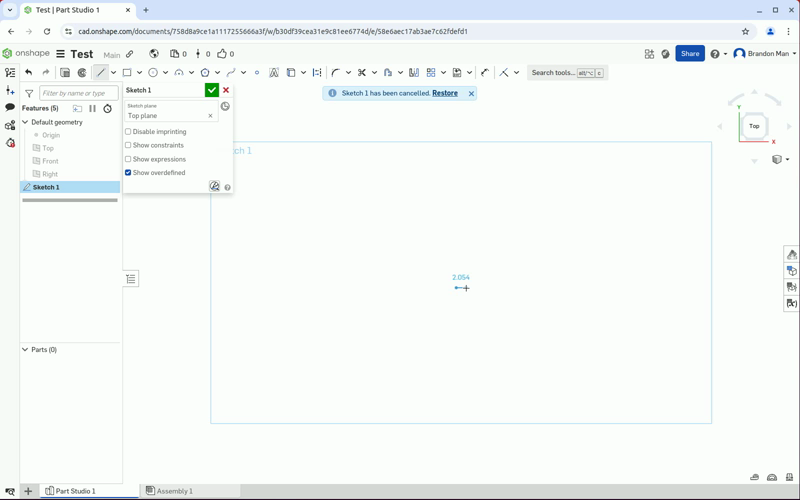
mouse_move(496, 287)
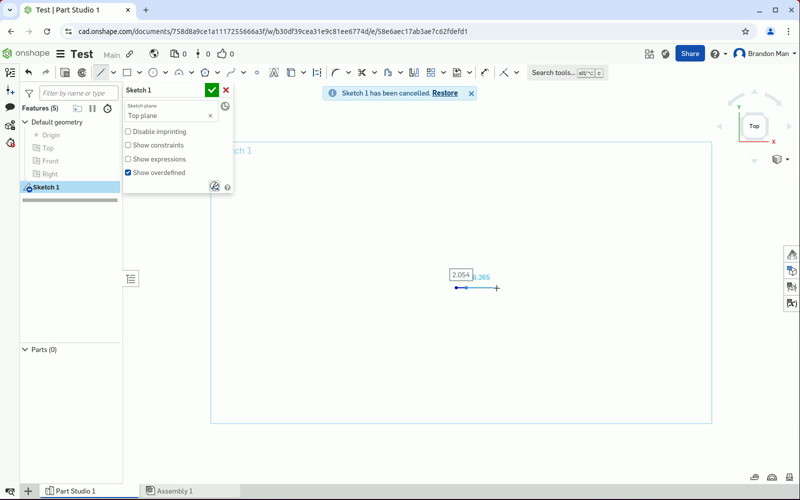
mouse_move(466, 277)
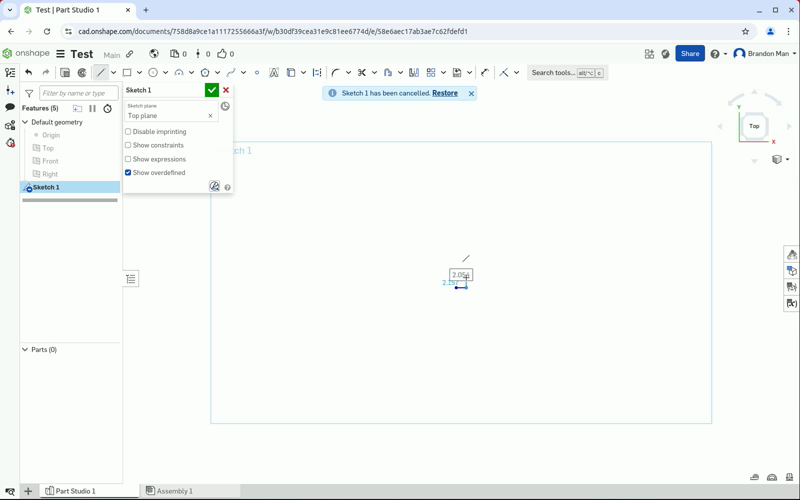
click(466, 277)
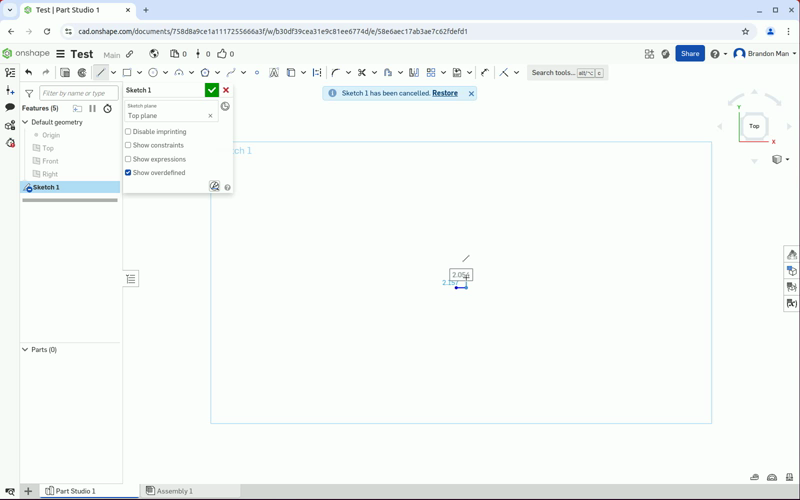
key_up(shift)
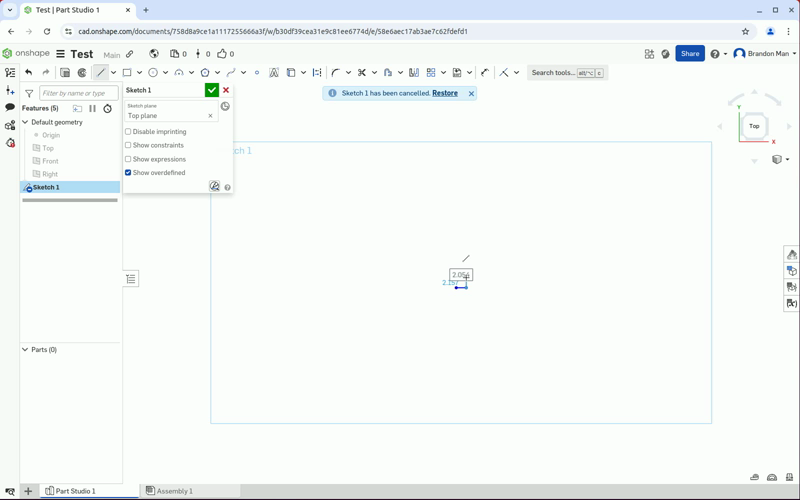
key_down(shift)
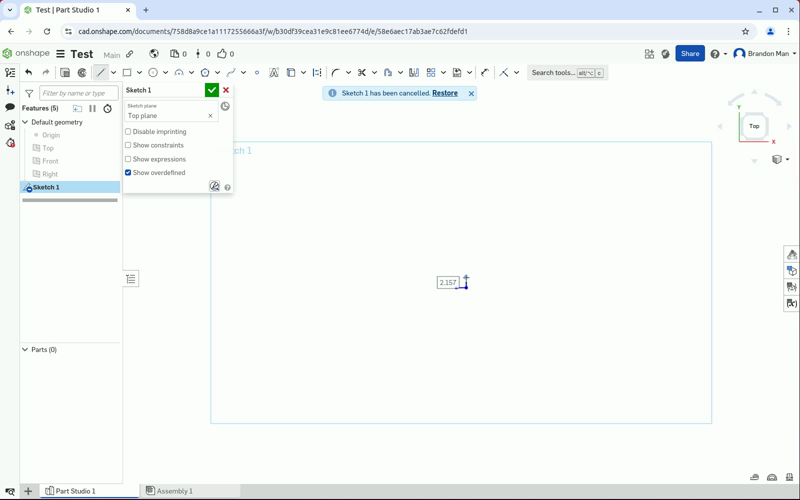
mouse_move(496, 277)
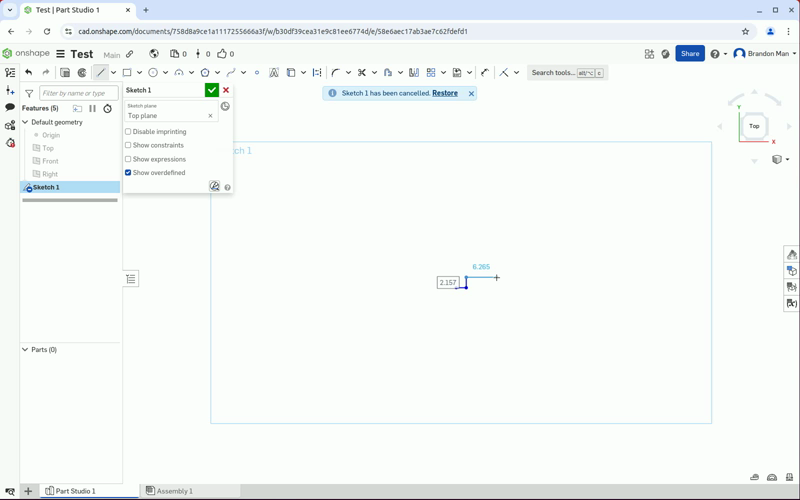
mouse_move(456, 277)
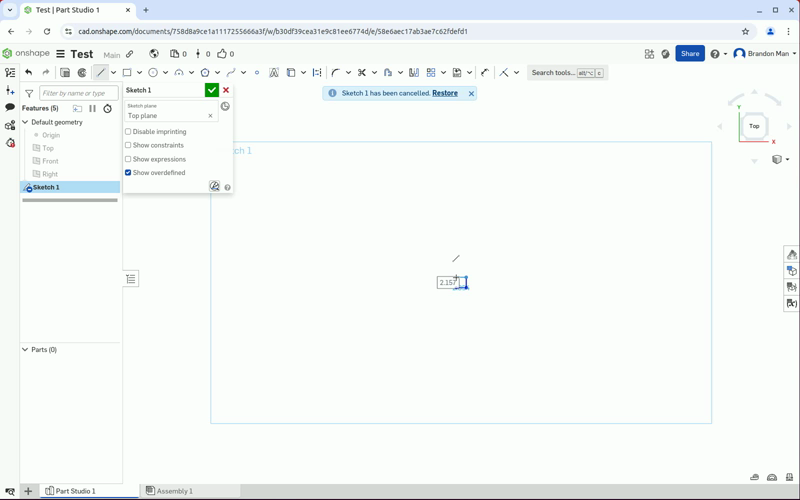
click(456, 277)
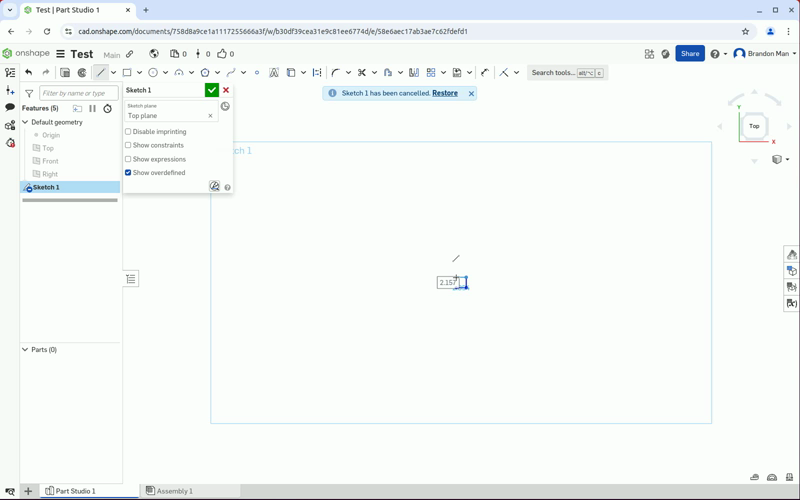
key_up(shift)
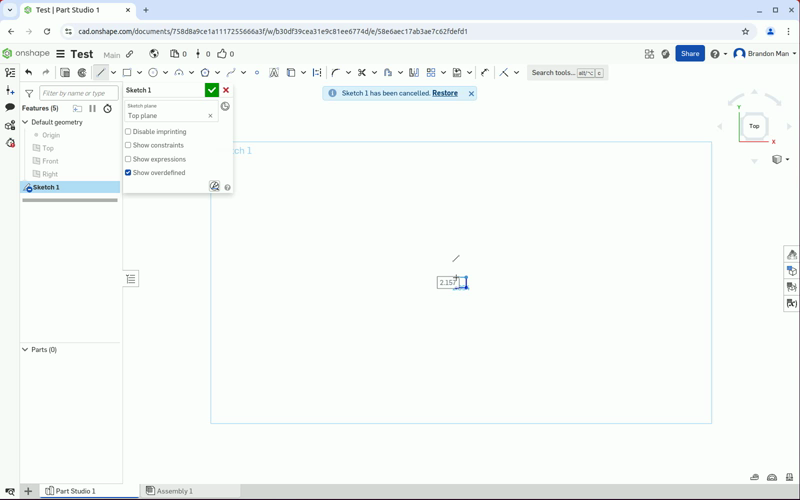
mouse_move(486, 277)
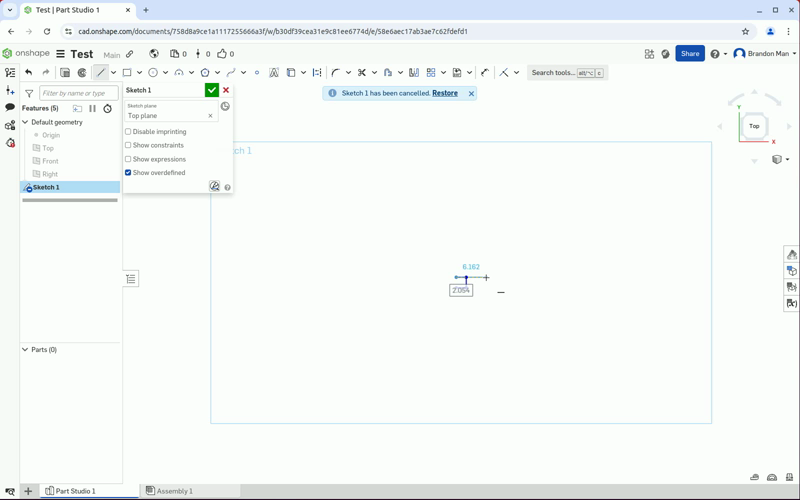
key_down(shift)
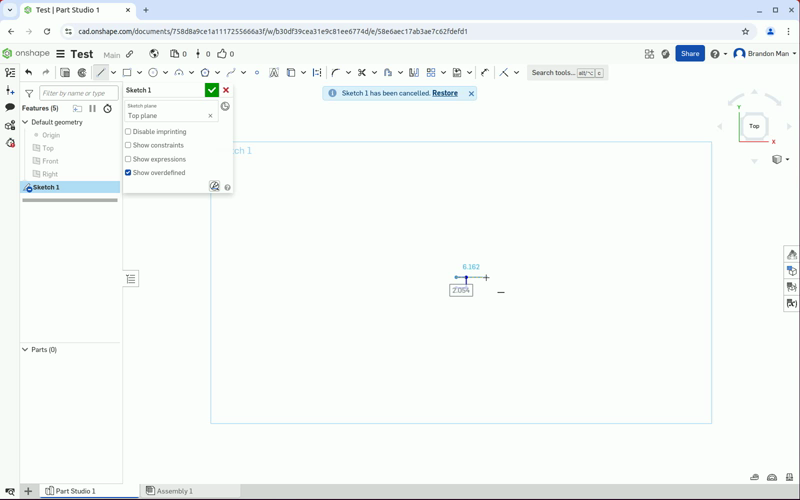
mouse_move(456, 287)
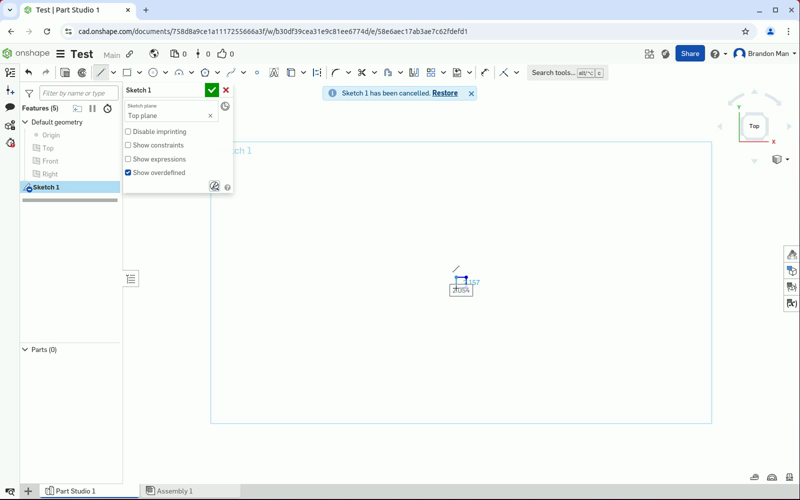
key_up(shift)
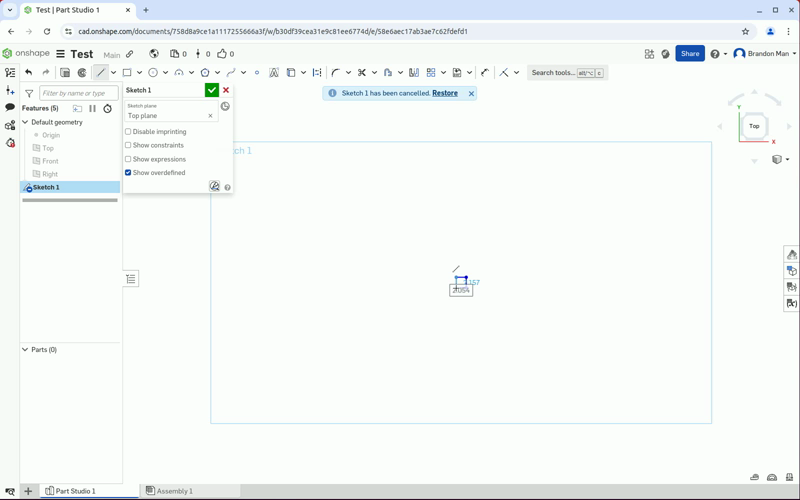
click(456, 287)
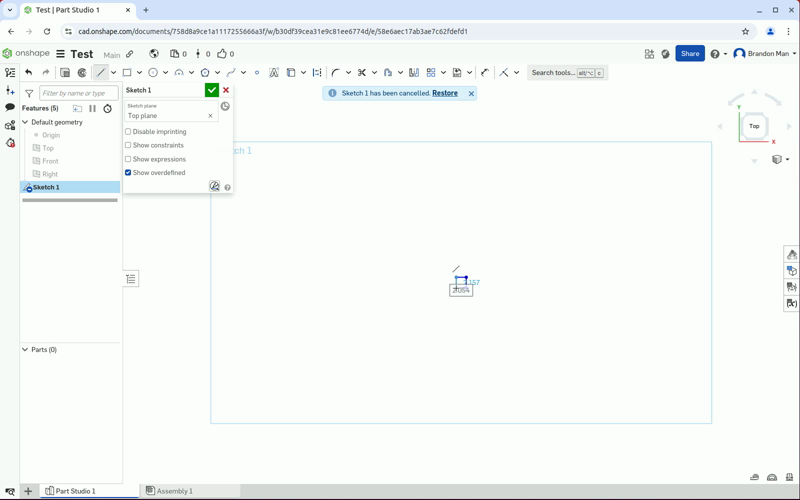
key(esc)
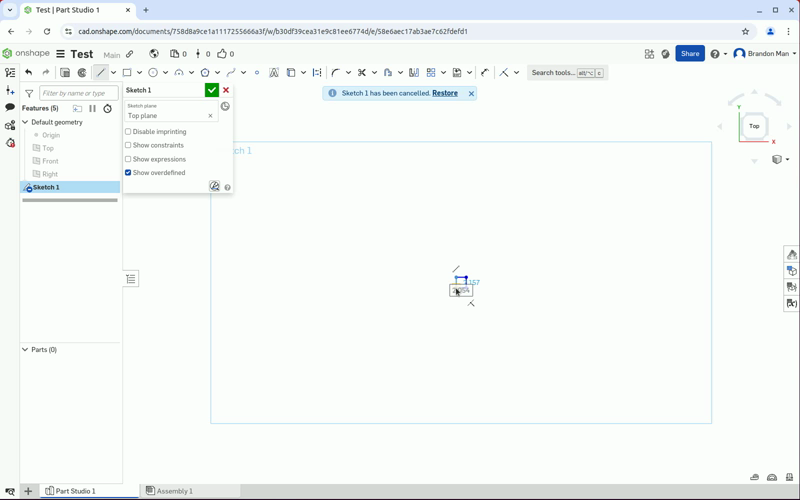
key(c)
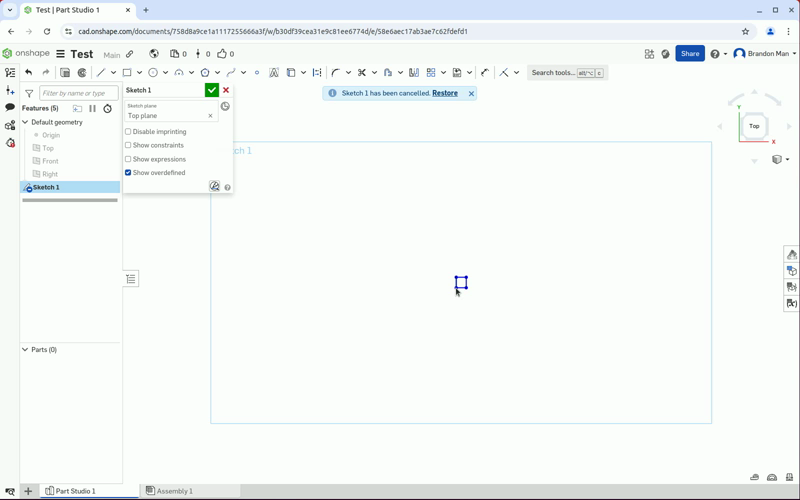
key_down(shift)
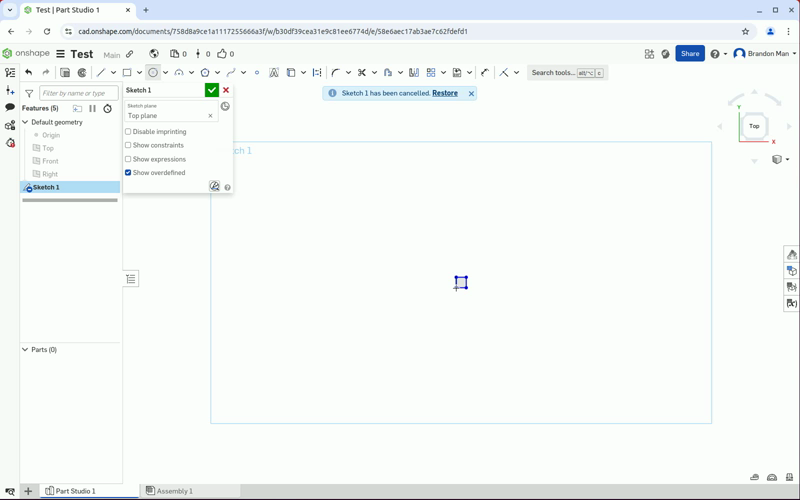
mouse_move(461, 282)
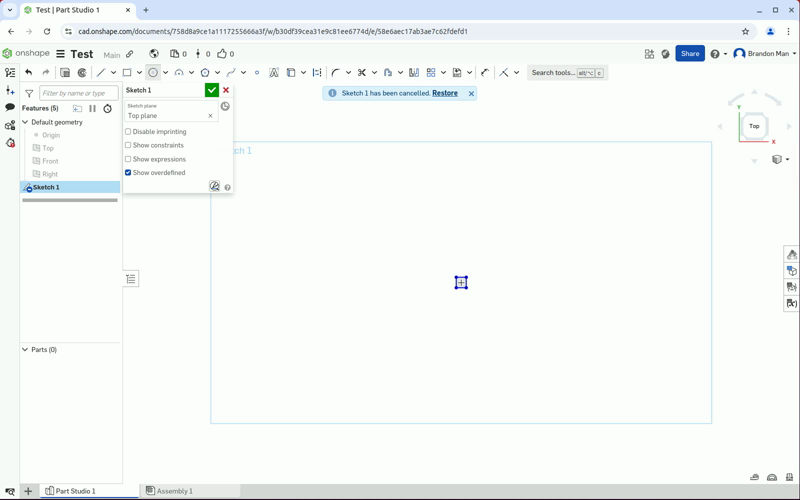
click(461, 282)
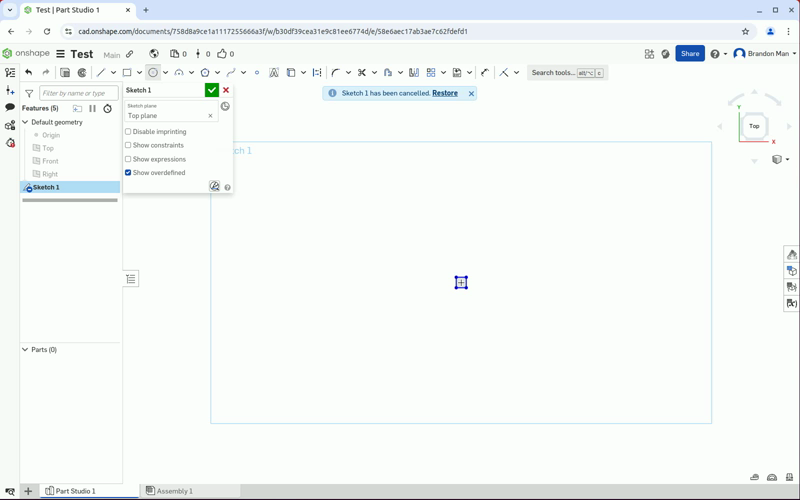
key_up(shift)
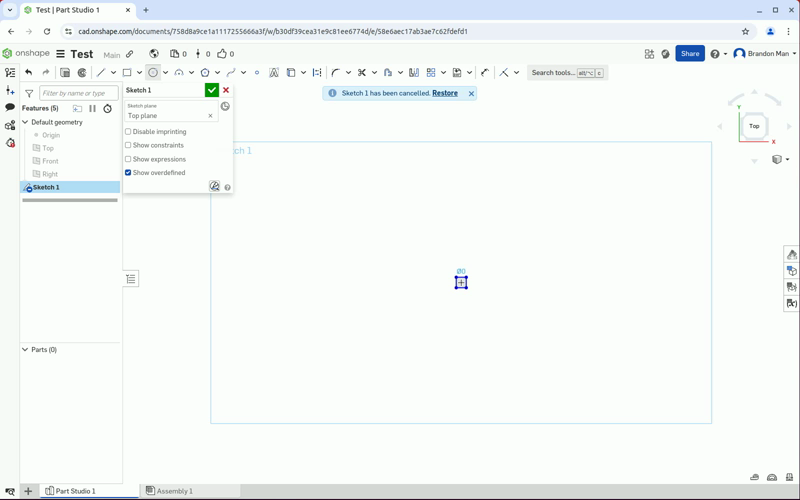
mouse_move(462, 282)
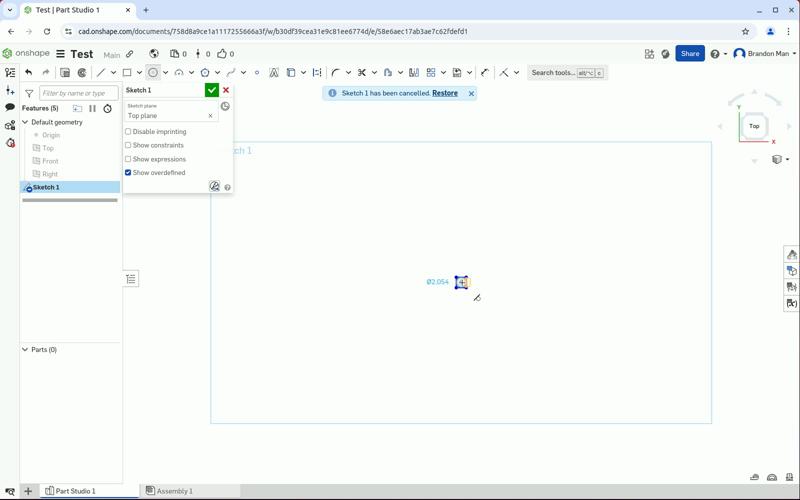
scroll(6)
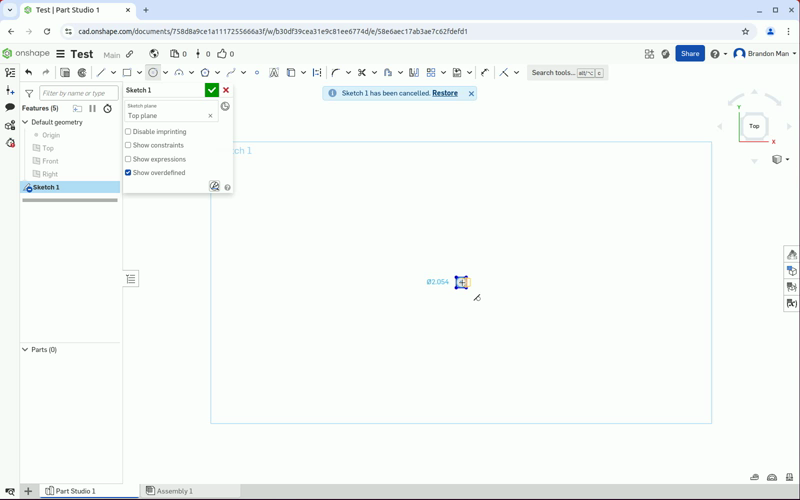
scroll(6)
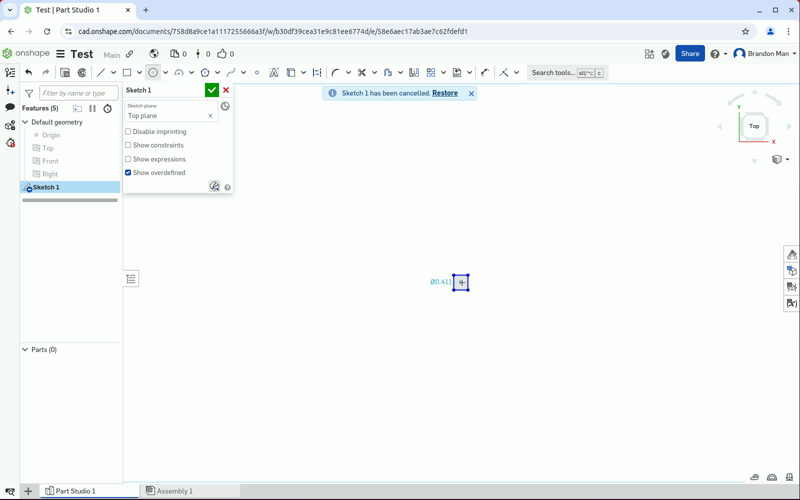
scroll(6)
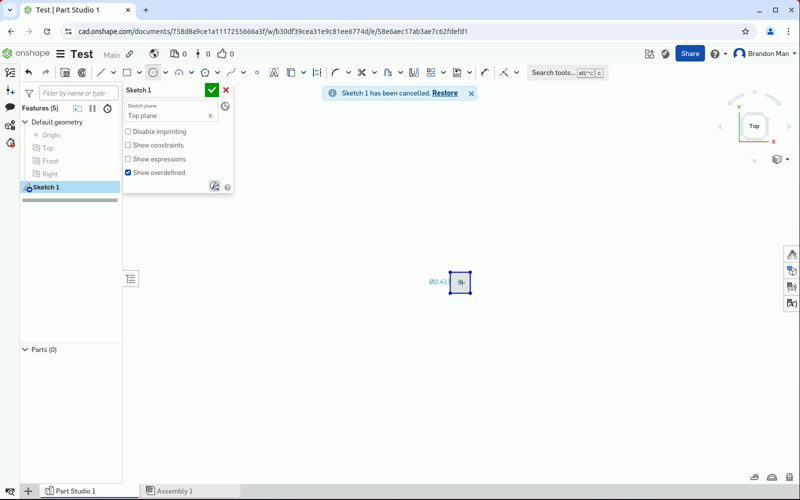
scroll(6)
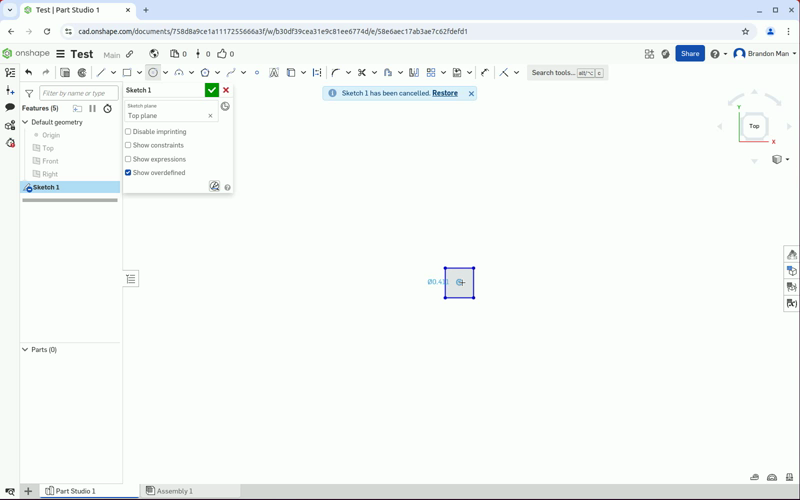
scroll(6)
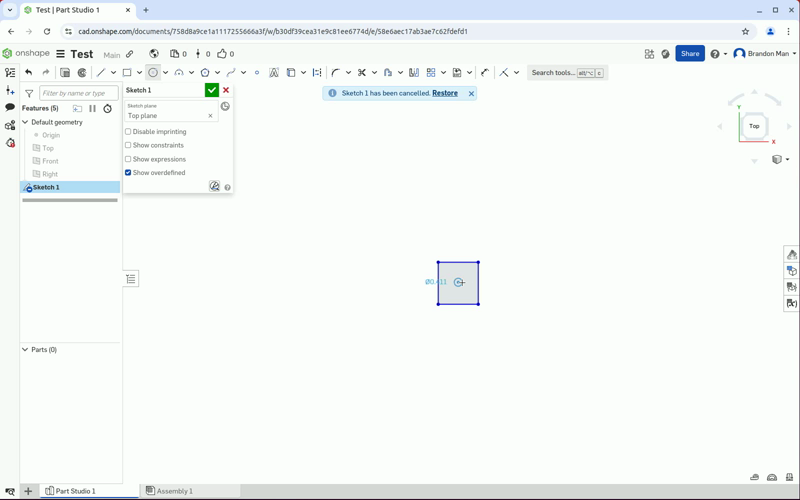
scroll(6)
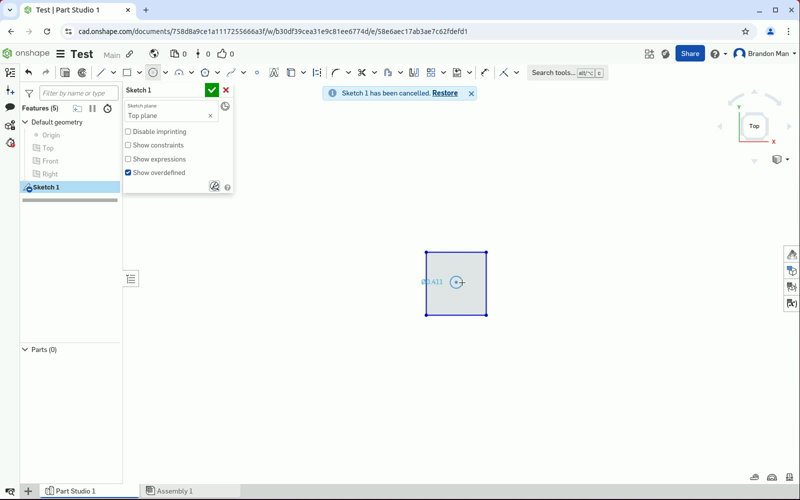
scroll(6)
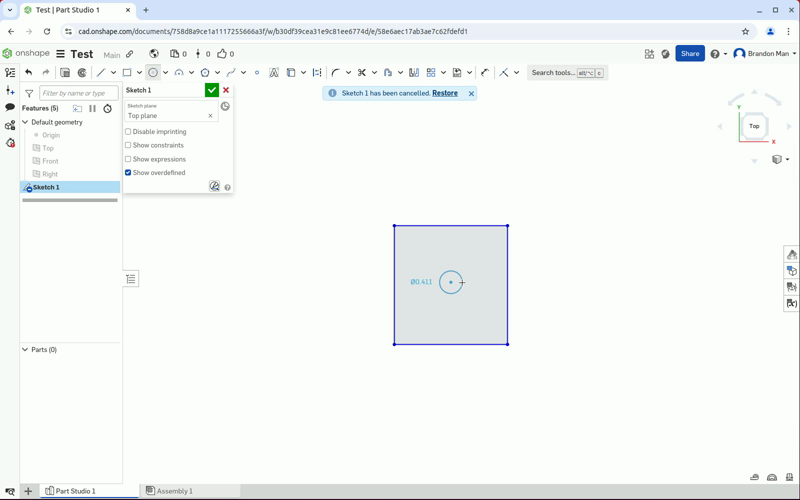
click(462, 282)
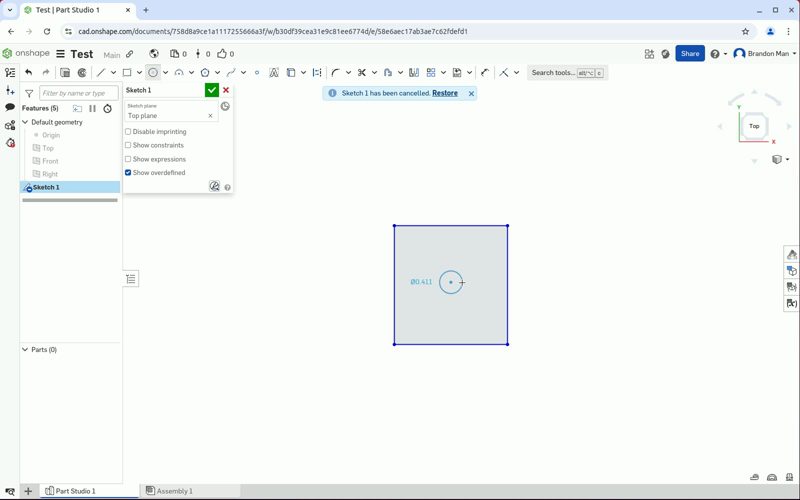
scroll(-6)
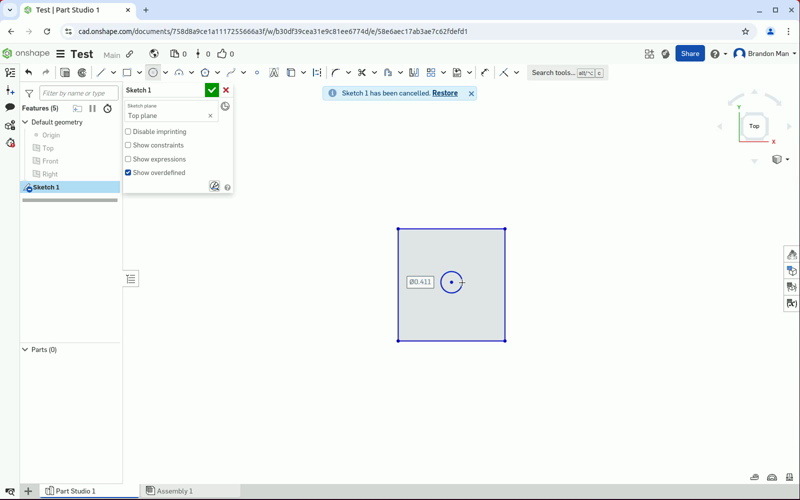
scroll(-6)
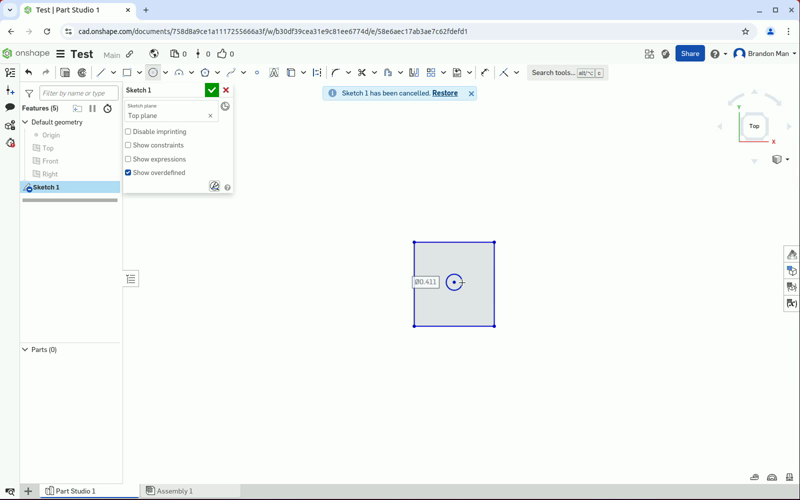
scroll(-6)
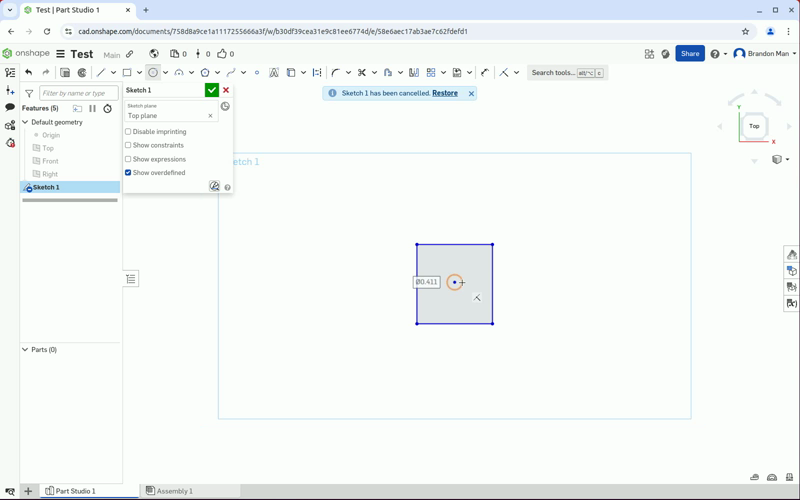
scroll(-6)
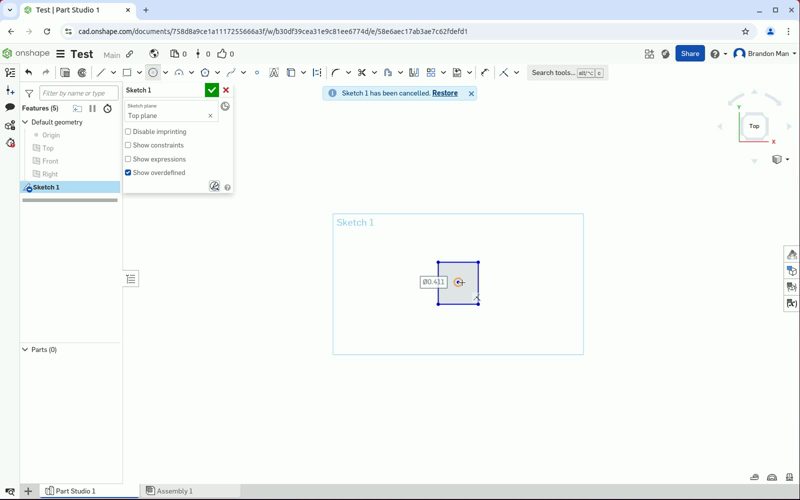
scroll(-6)
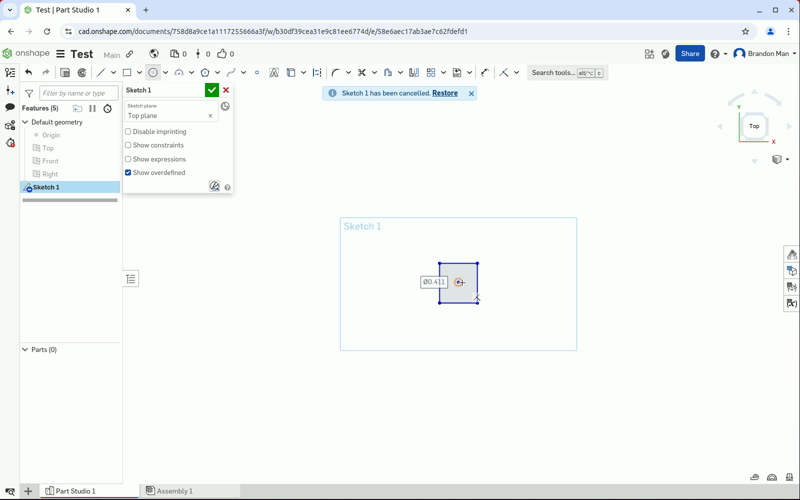
scroll(-6)
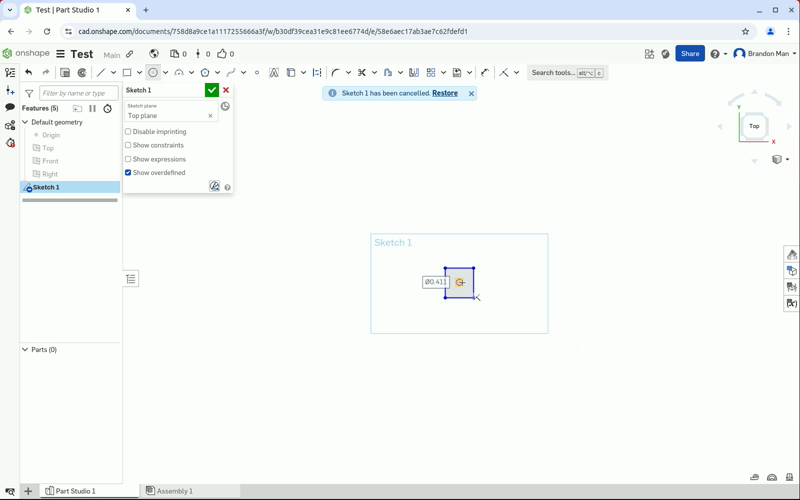
scroll(-6)
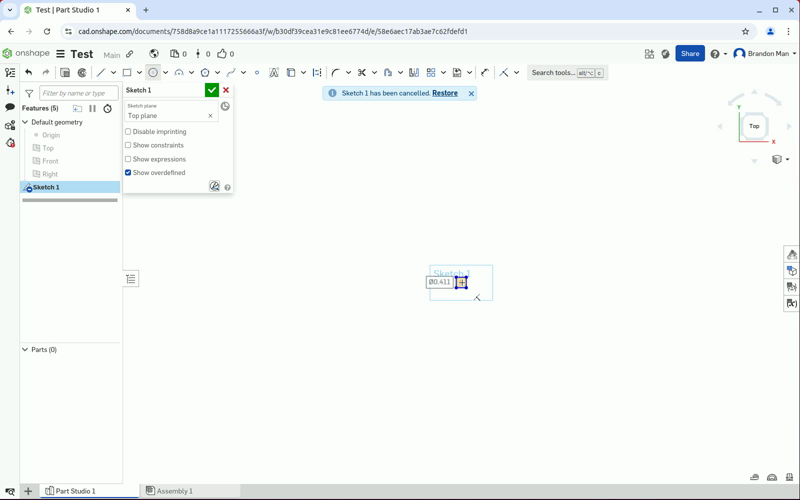
key(esc)
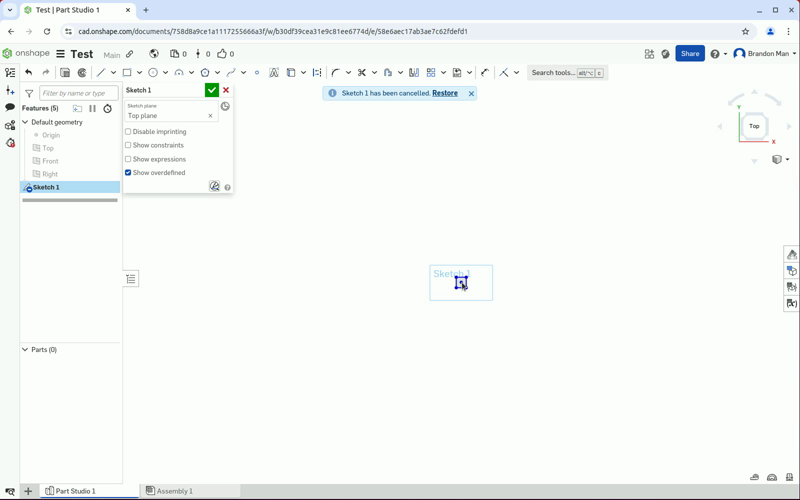
mouse_move(464, 282)
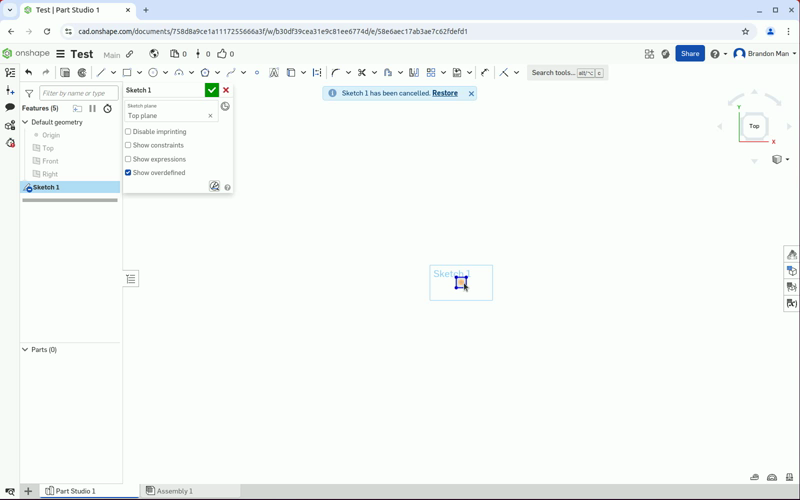
scroll(6)
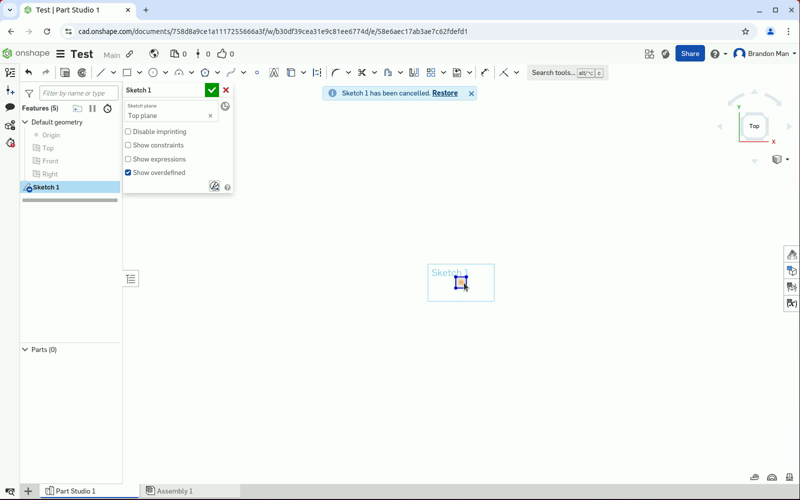
scroll(6)
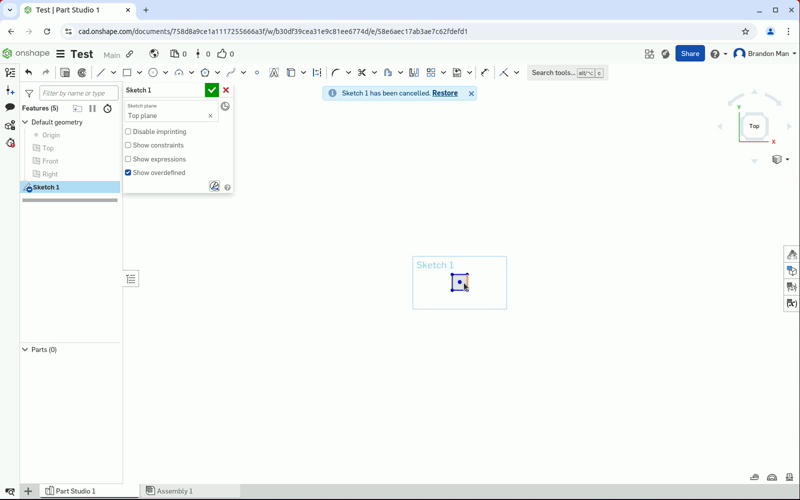
scroll(6)
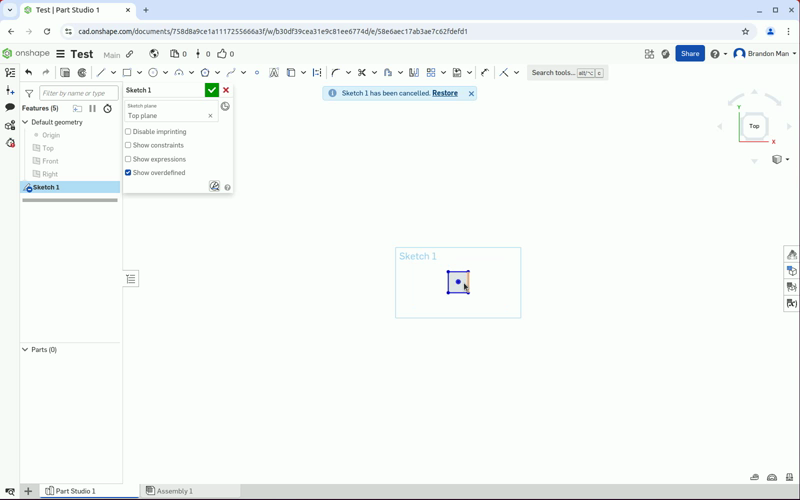
scroll(6)
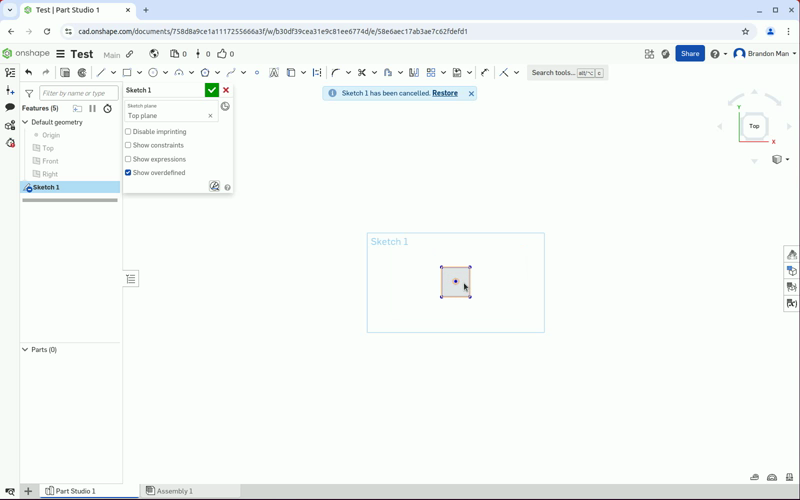
scroll(6)
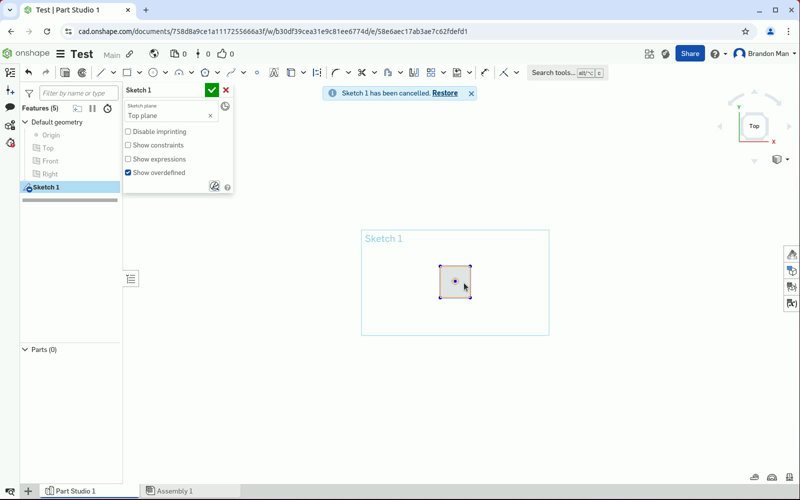
scroll(6)
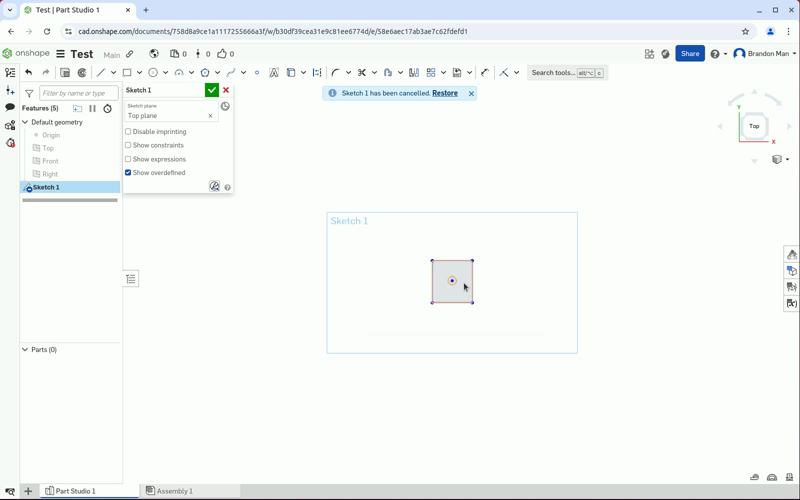
scroll(6)
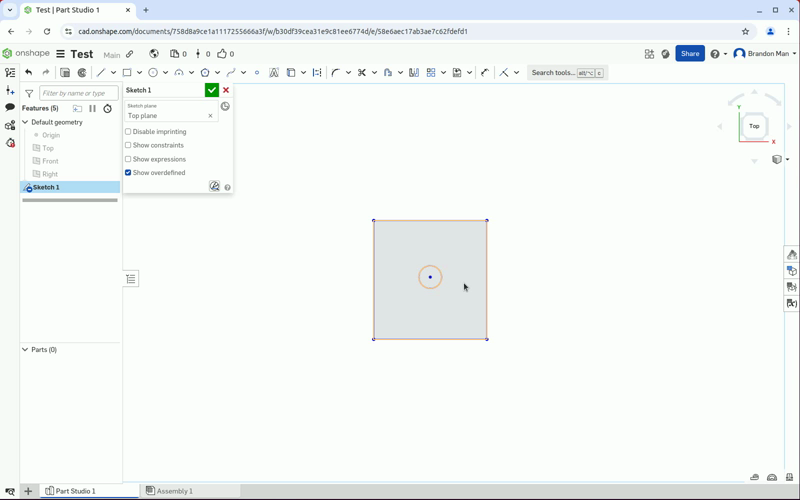
click(464, 282)
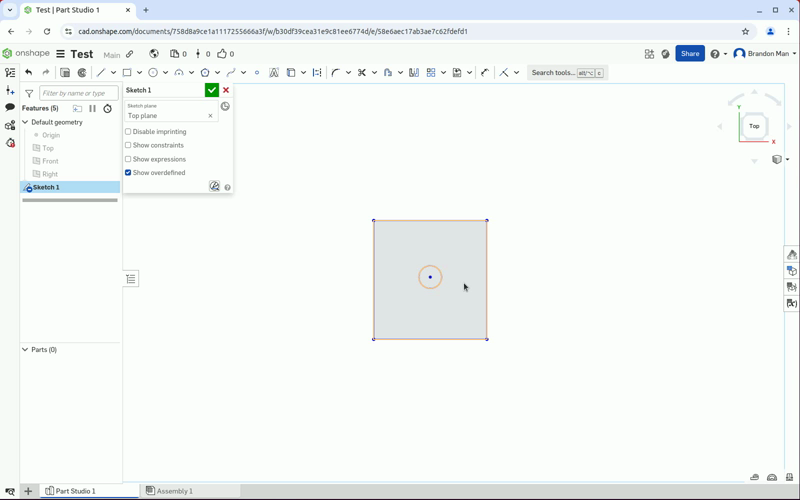
scroll(-6)
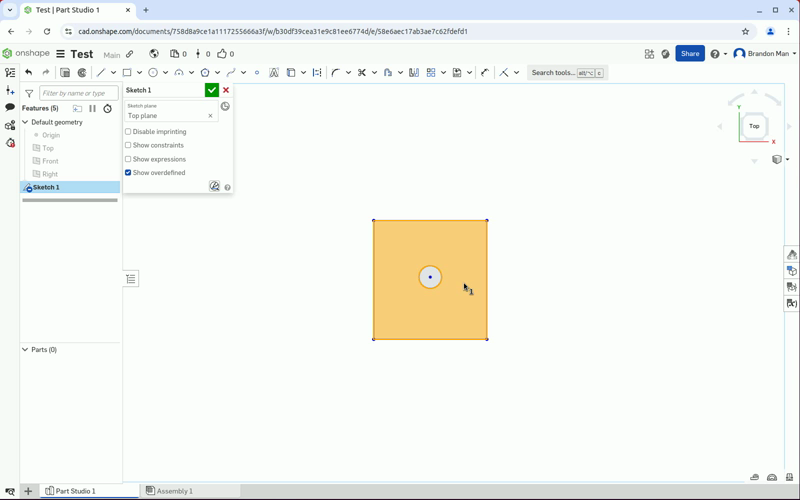
scroll(-6)
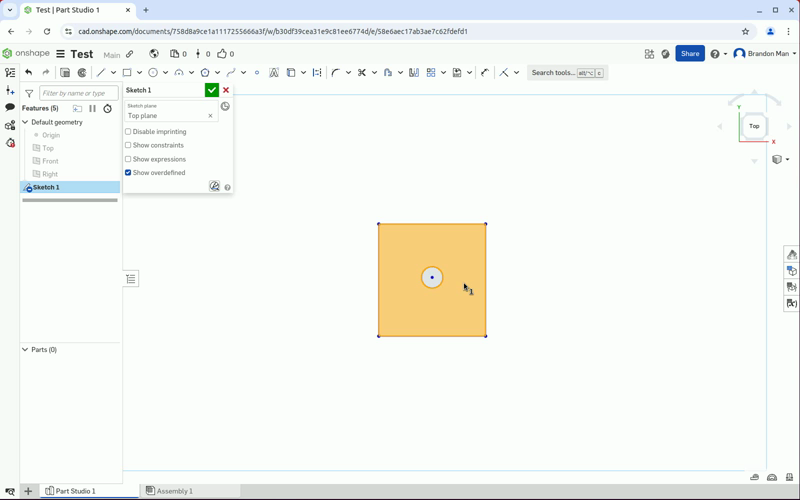
scroll(-6)
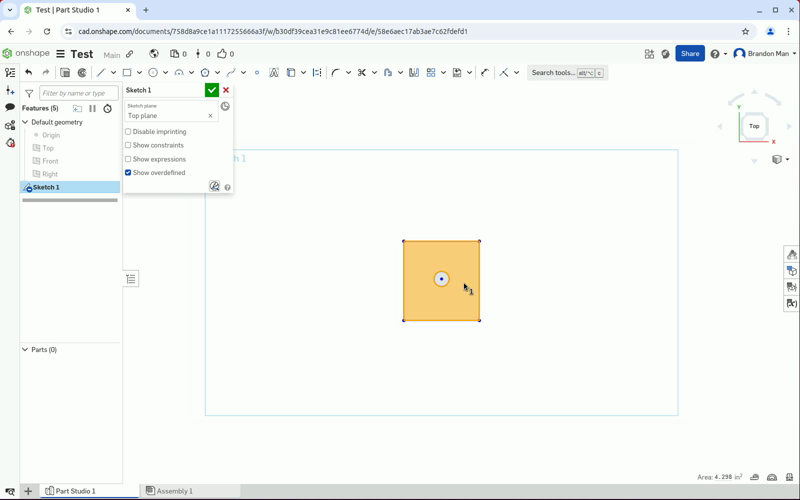
scroll(-6)
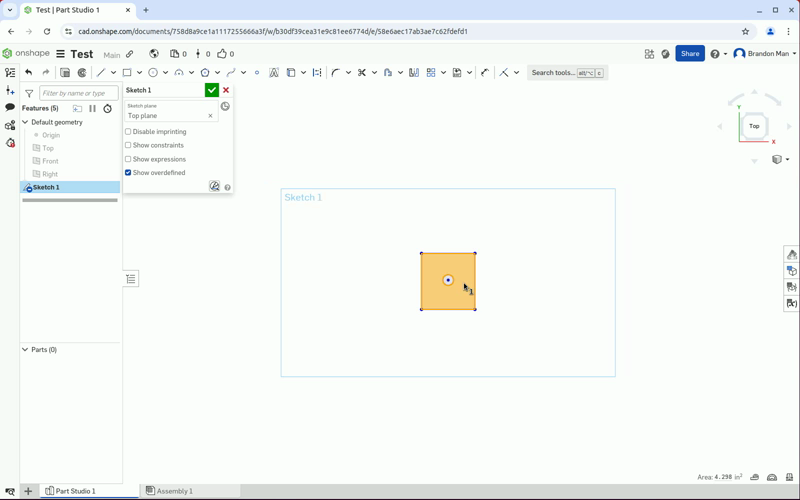
scroll(-6)
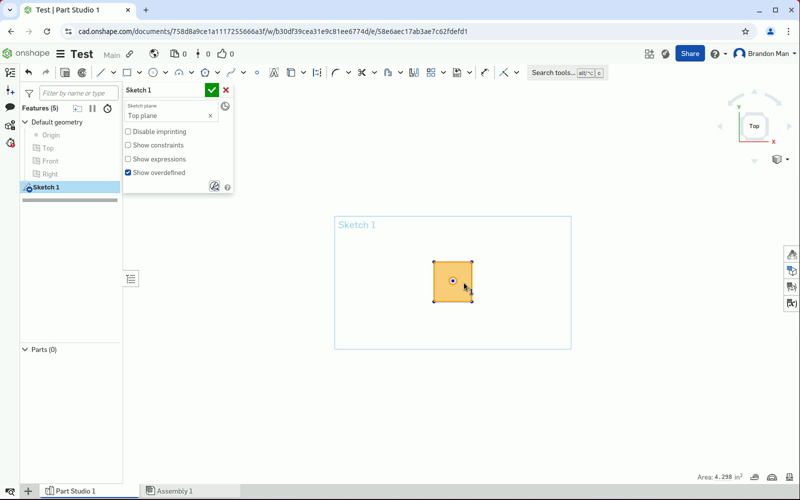
scroll(-6)
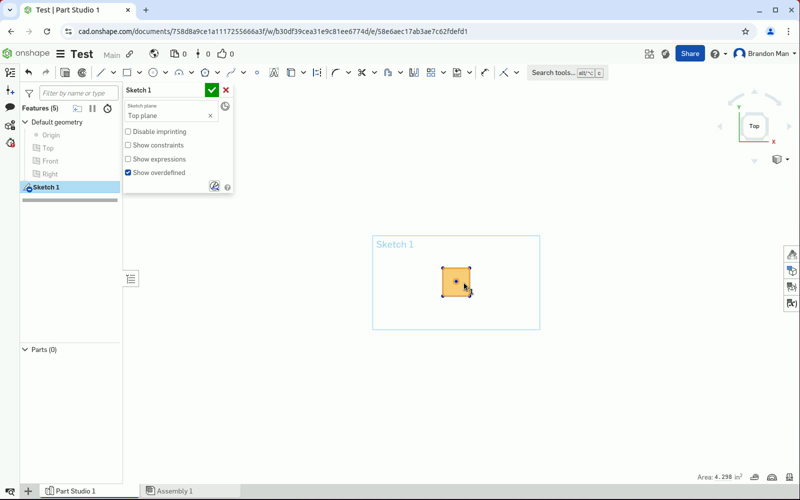
scroll(-6)
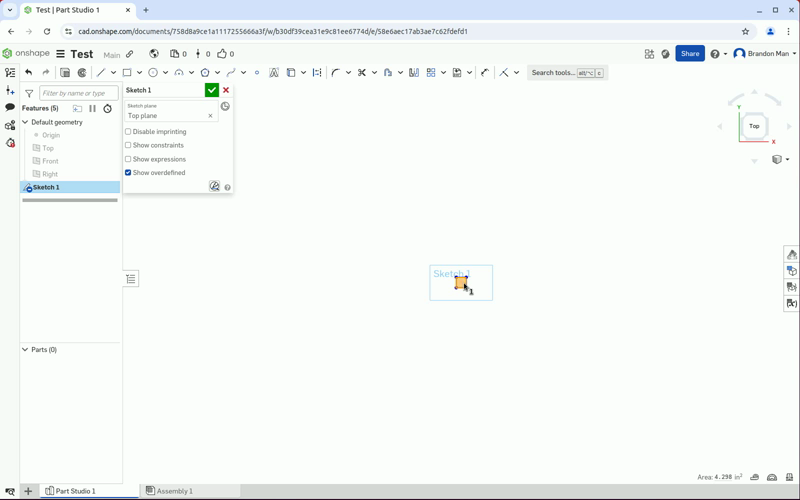
mouse_move(73, 352)
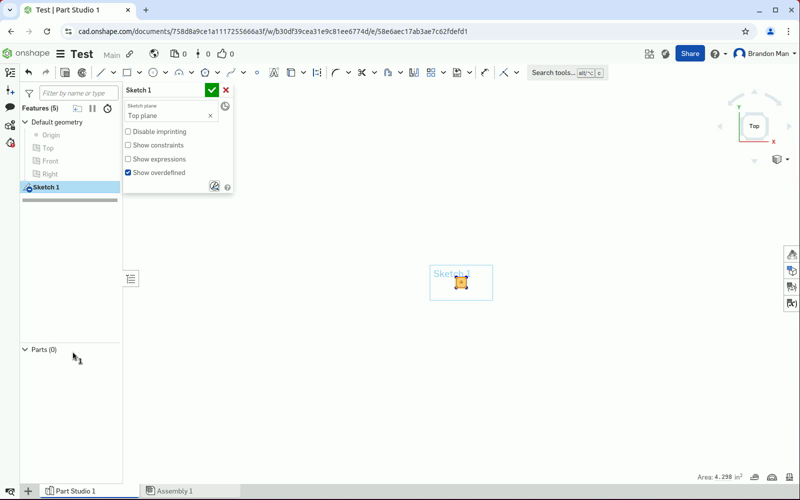
key(shift+y)
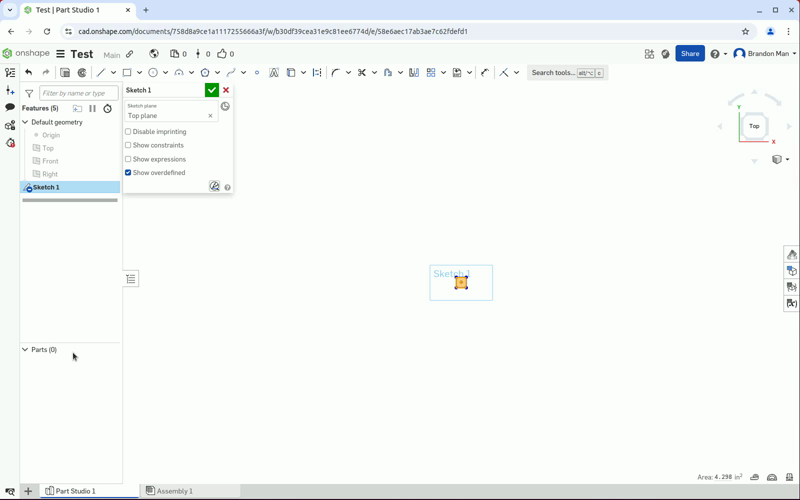
key(shift+e)
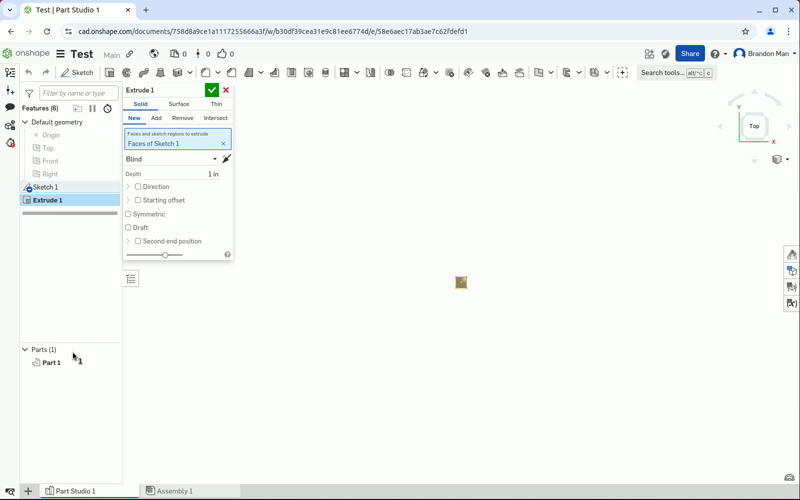
mouse_move(143, 106)
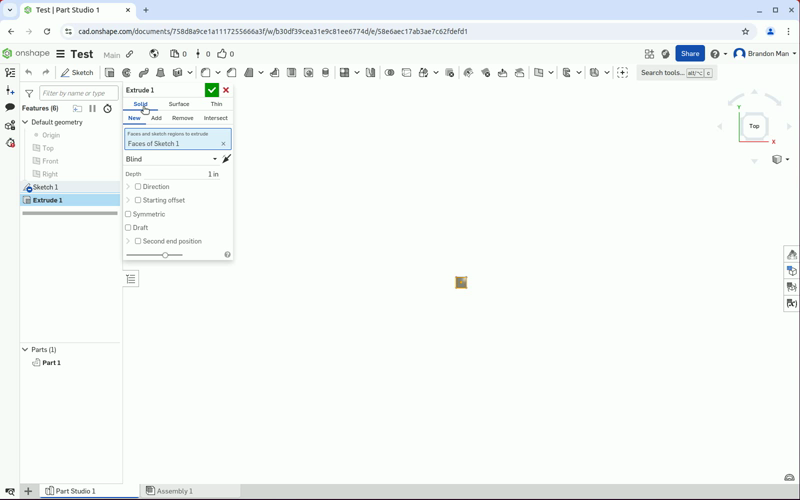
click(143, 106)
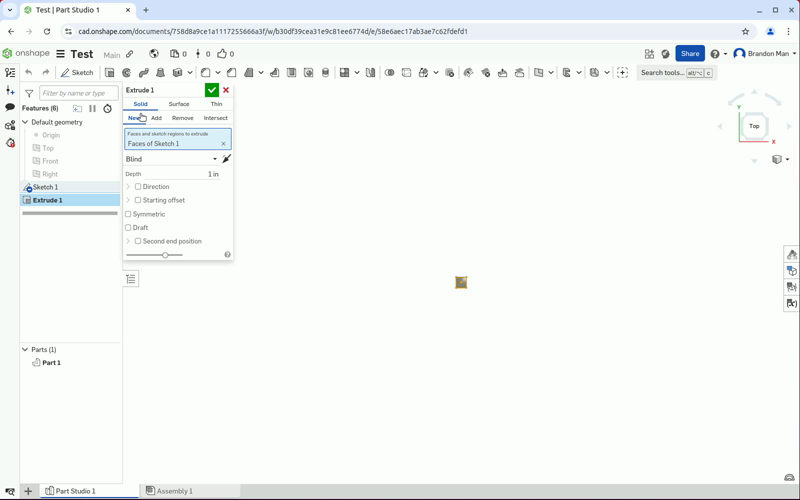
mouse_move(137, 120)
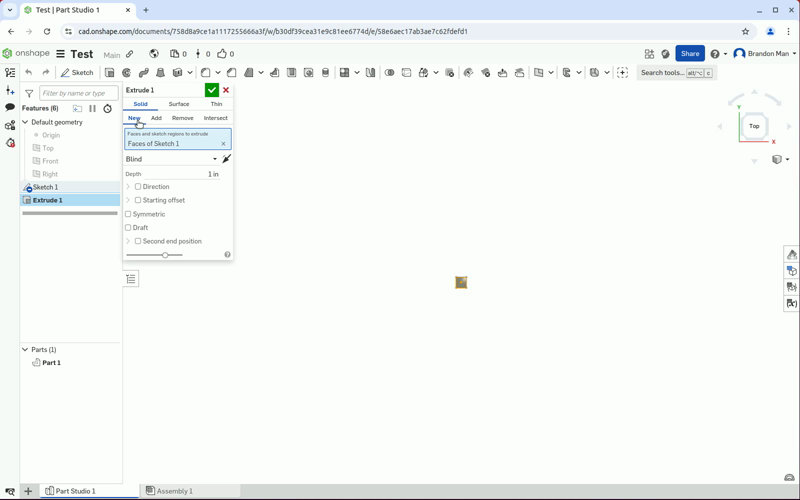
click(137, 120)
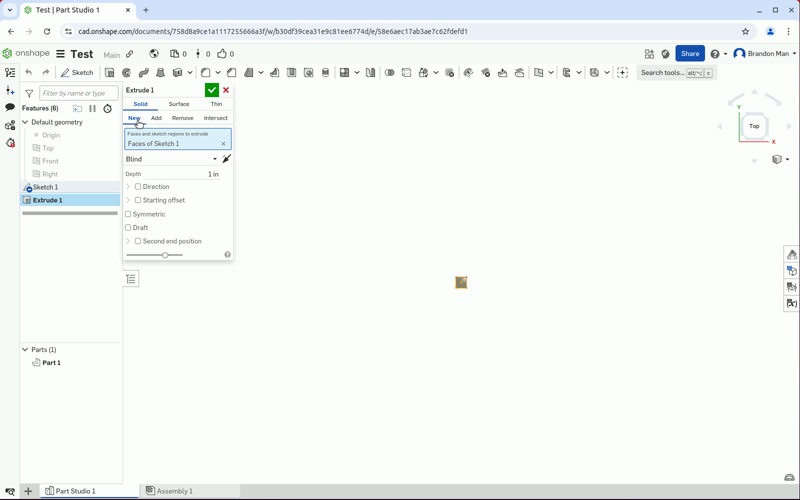
key(tab, 4)
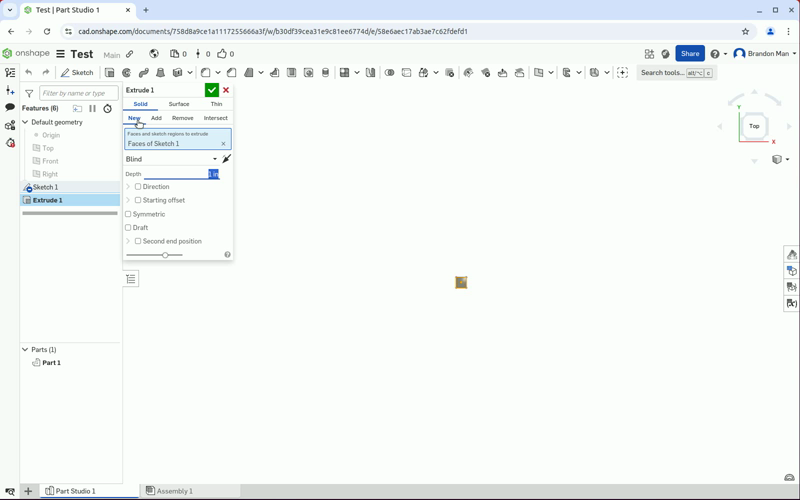
text(1.926)
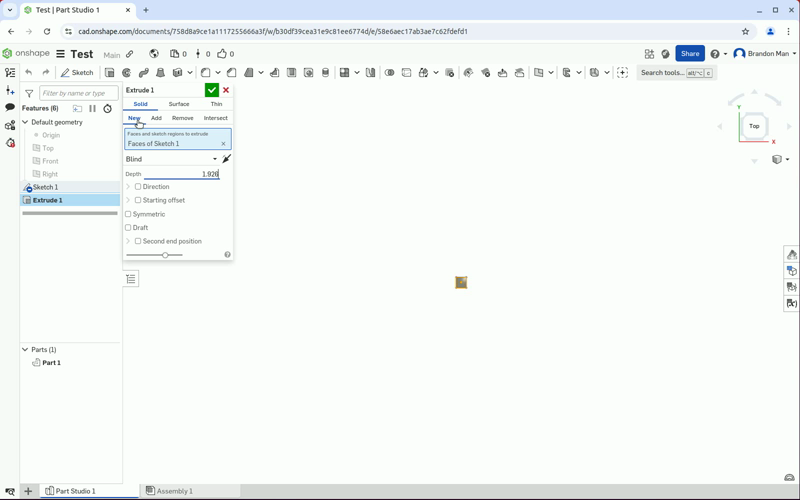
key(enter)
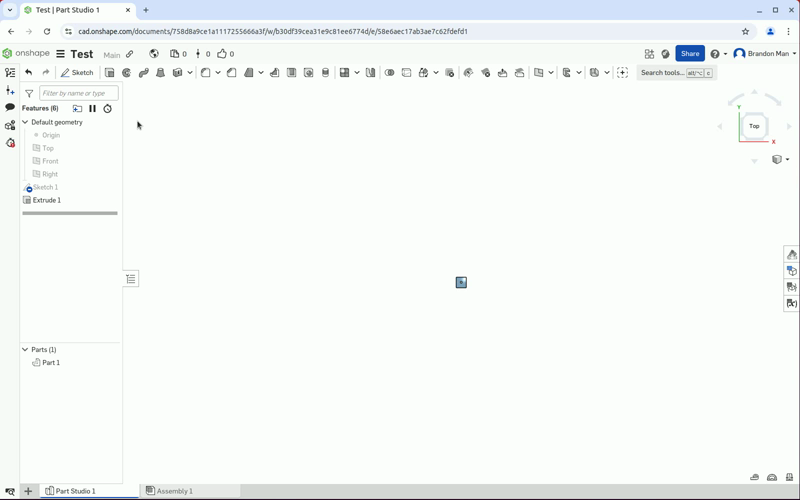
key(shift+h)
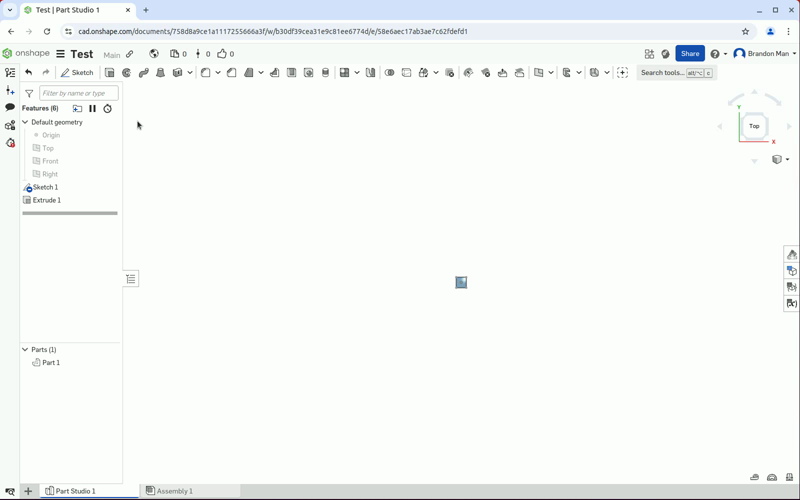
key(shift+h)
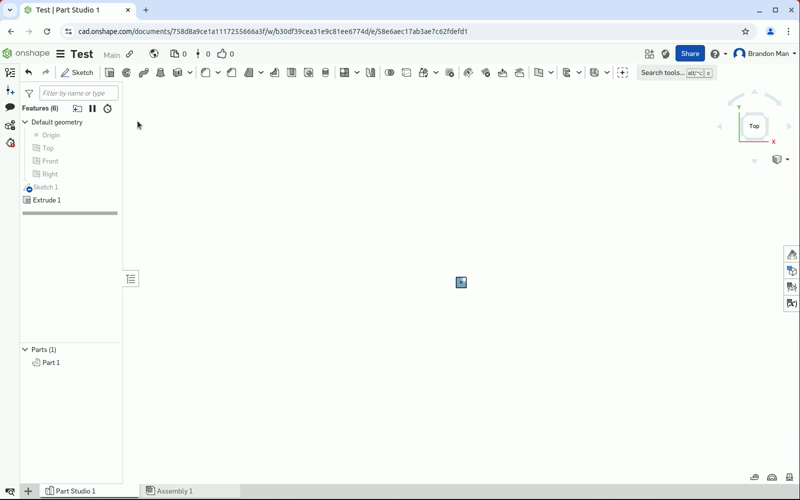
mouse_move(73, 189)
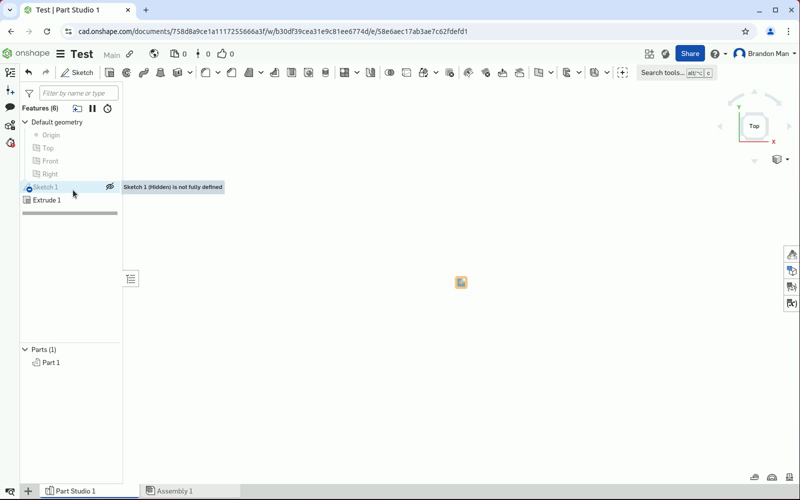
click(73, 189)
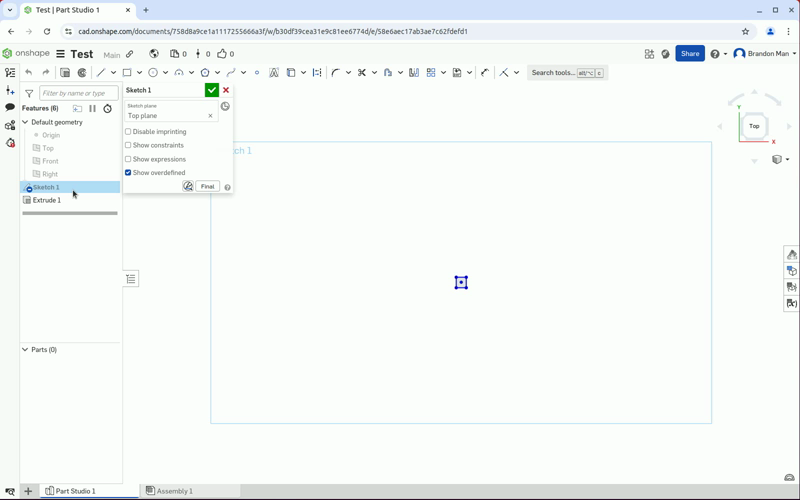
mouse_move(229, 92)
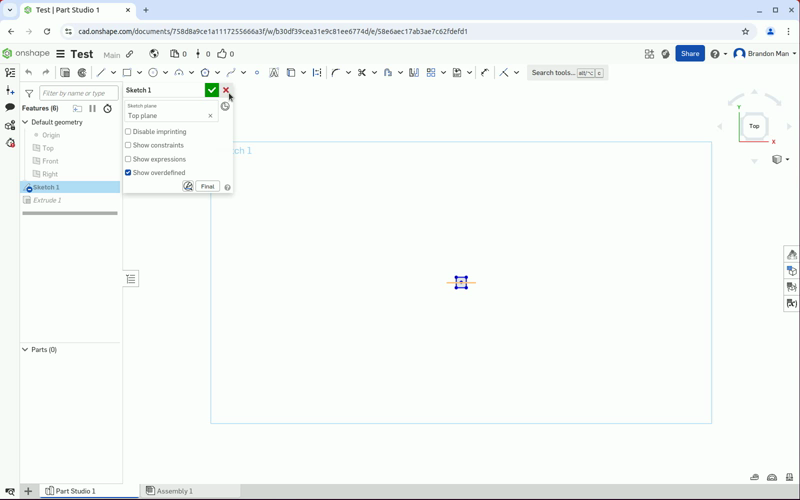
click(229, 92)
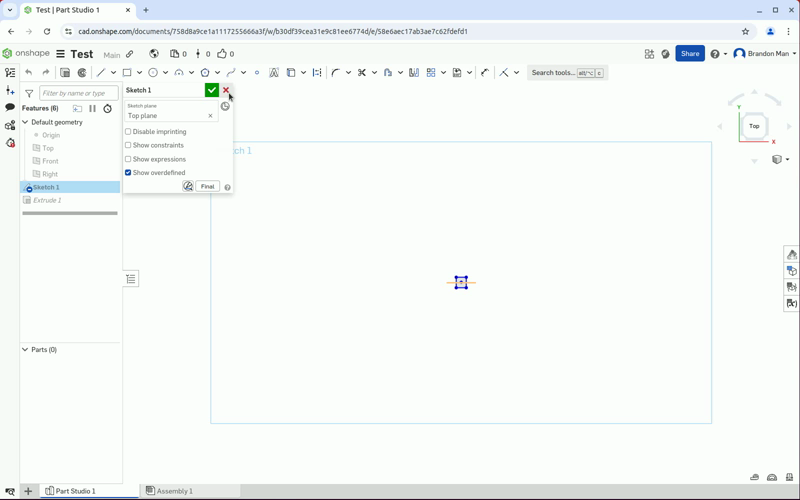
key(shift+s)
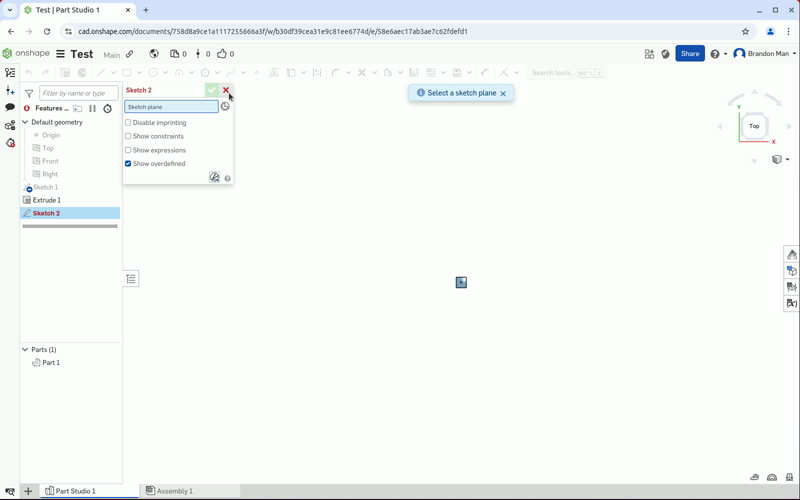
mouse_move(73, 150)
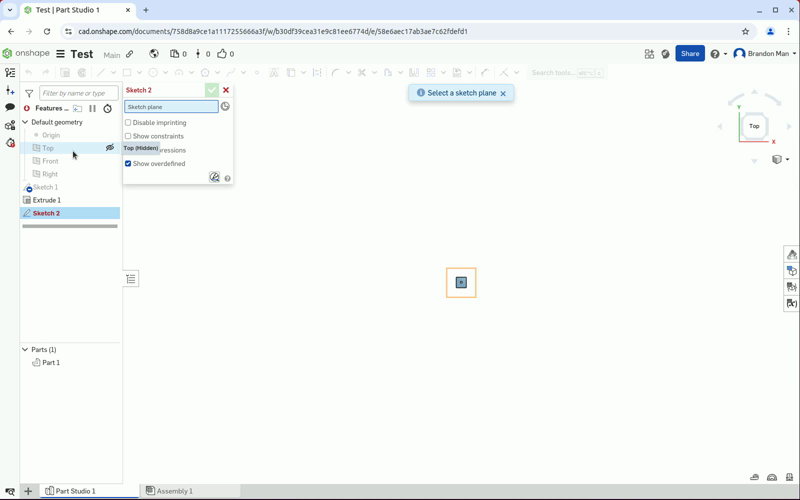
click(73, 150)
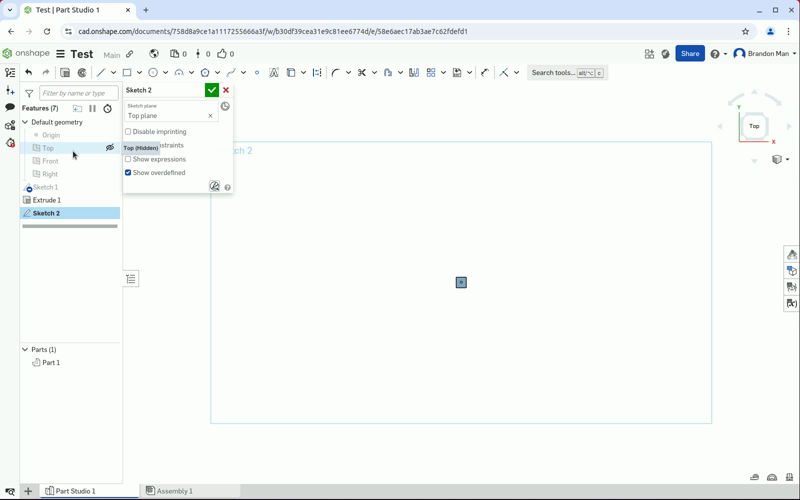
mouse_move(73, 352)
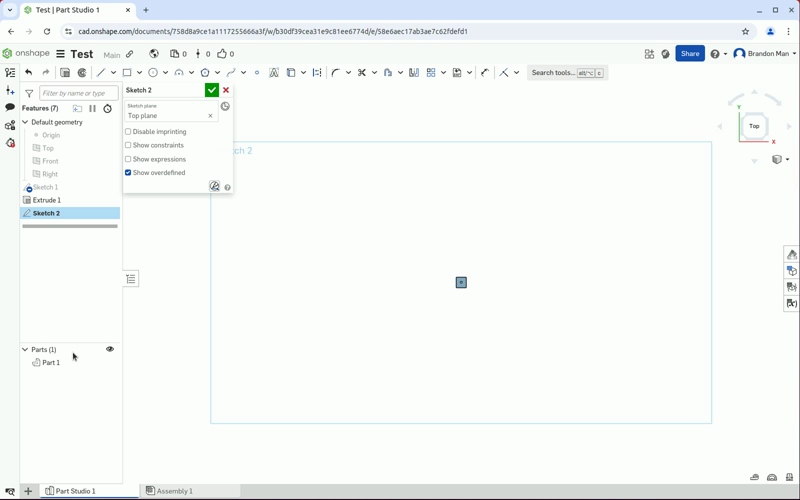
key(y)
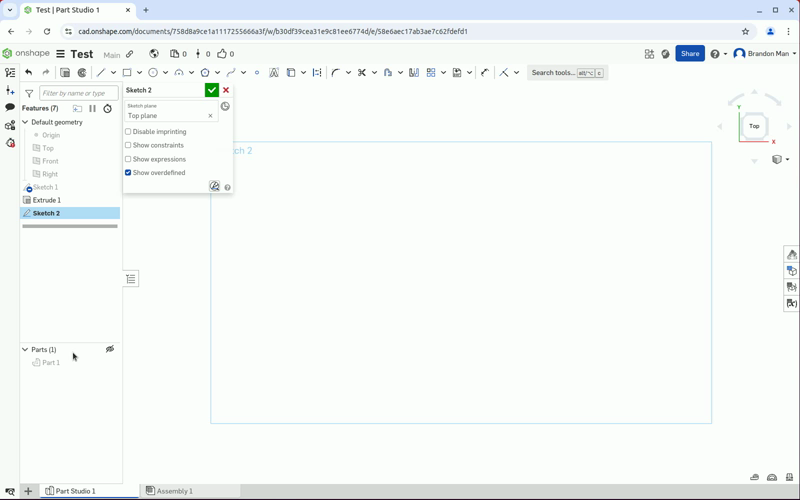
key(c)
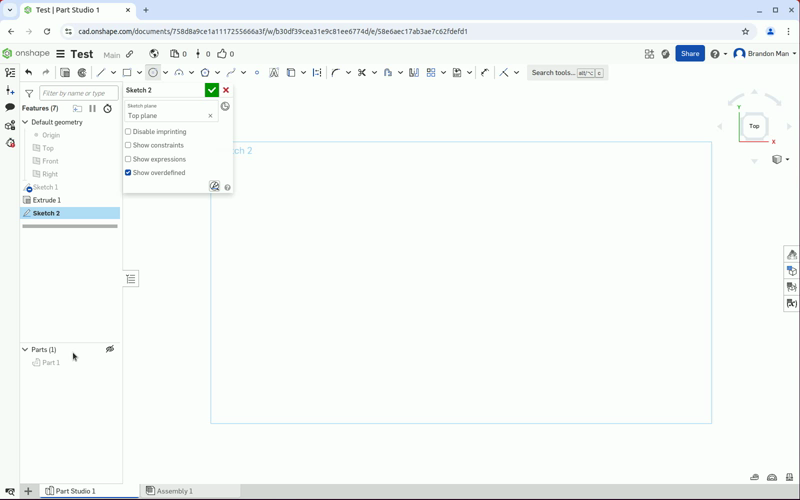
key_down(shift)
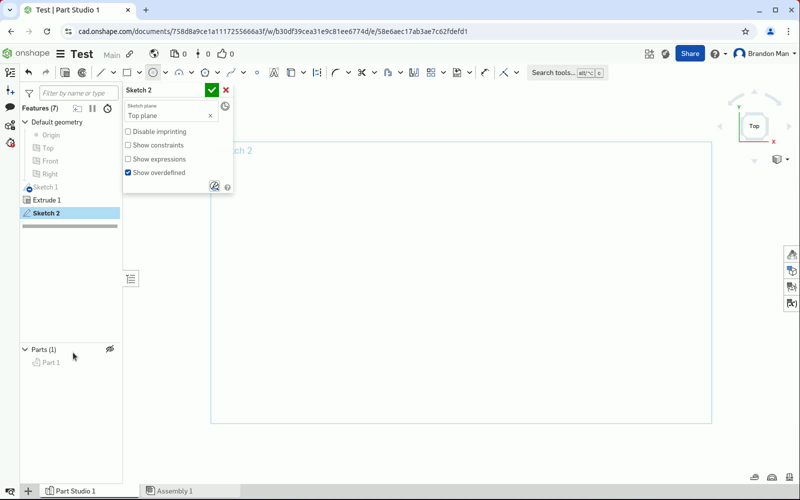
mouse_move(460, 282)
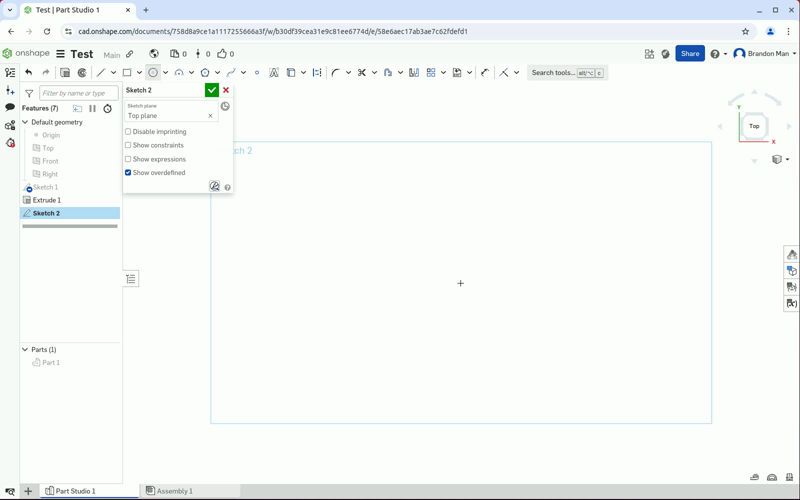
click(460, 282)
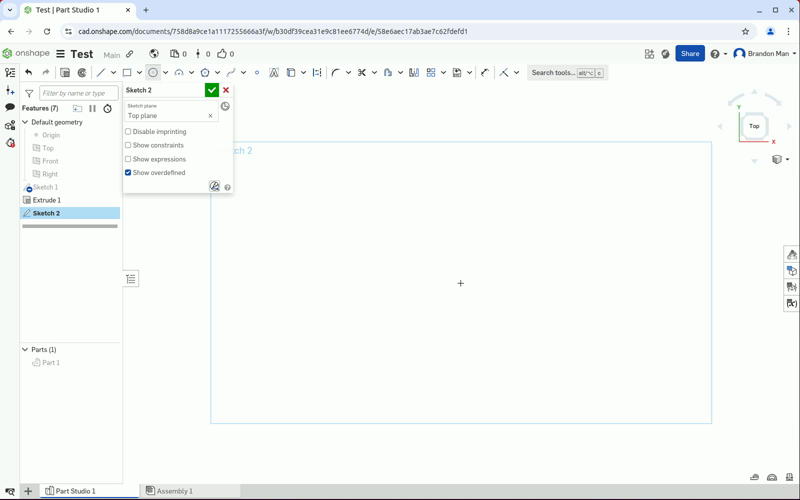
key_up(shift)
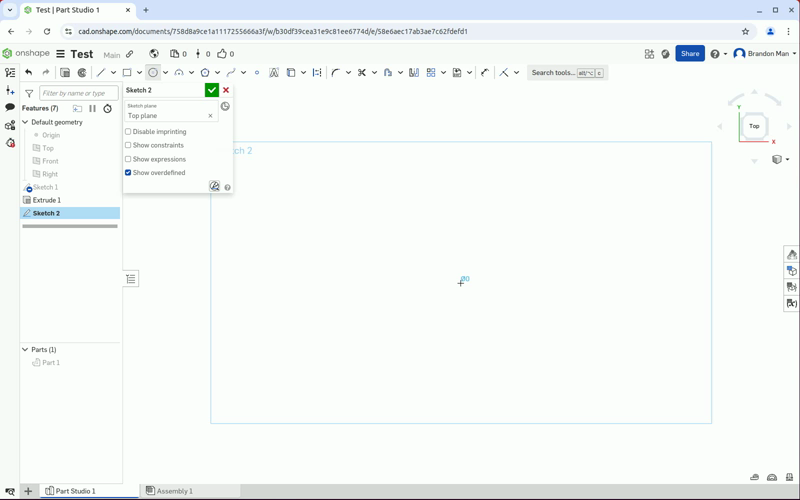
mouse_move(461, 282)
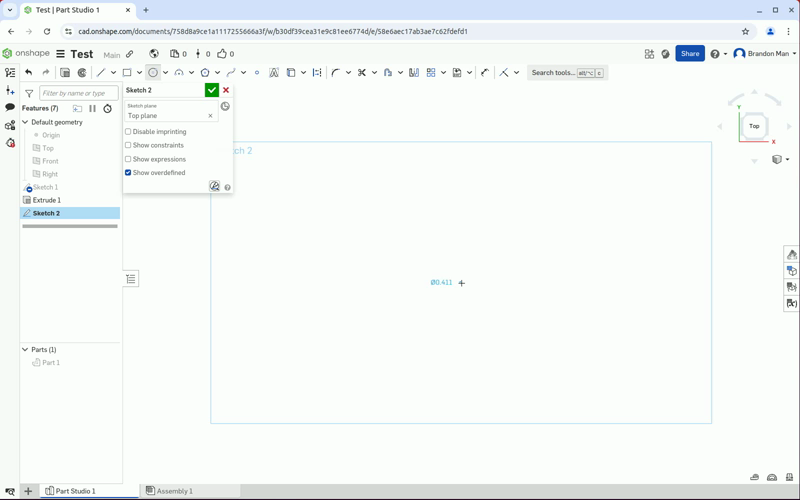
scroll(6)
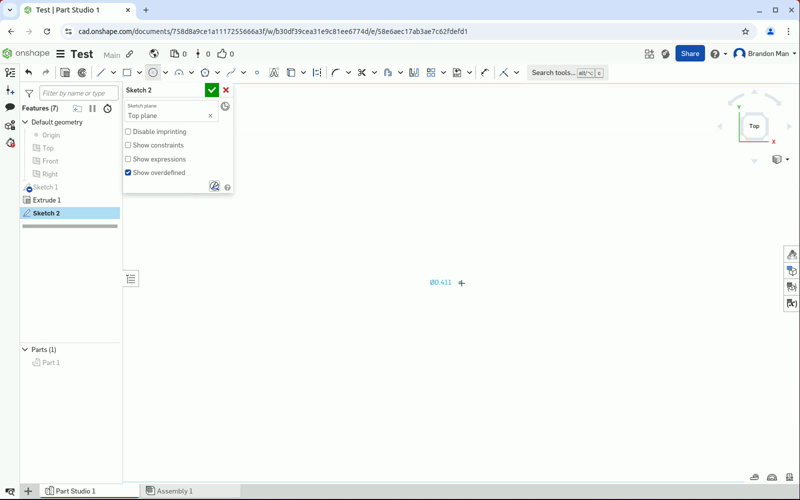
scroll(6)
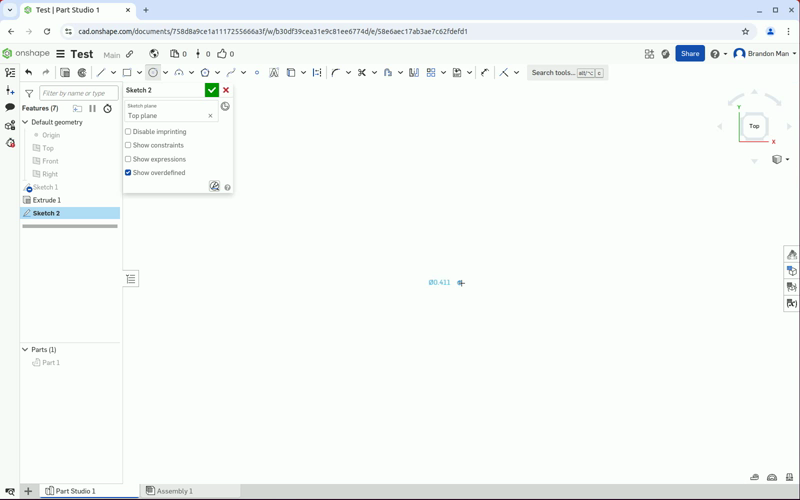
scroll(6)
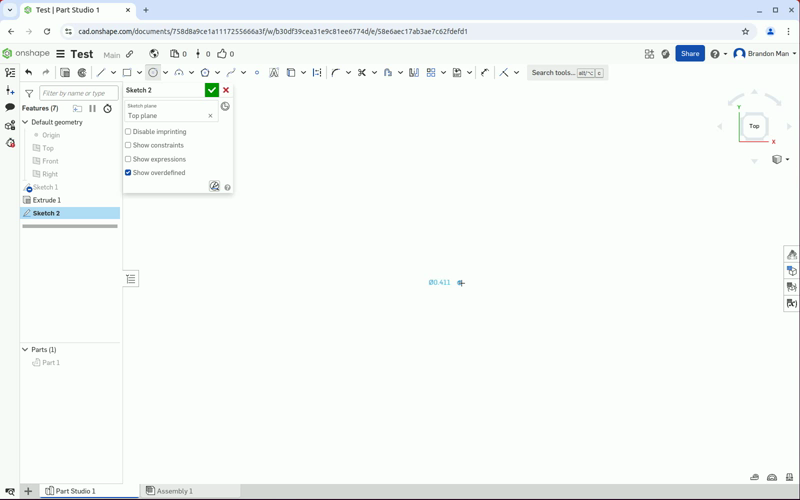
scroll(6)
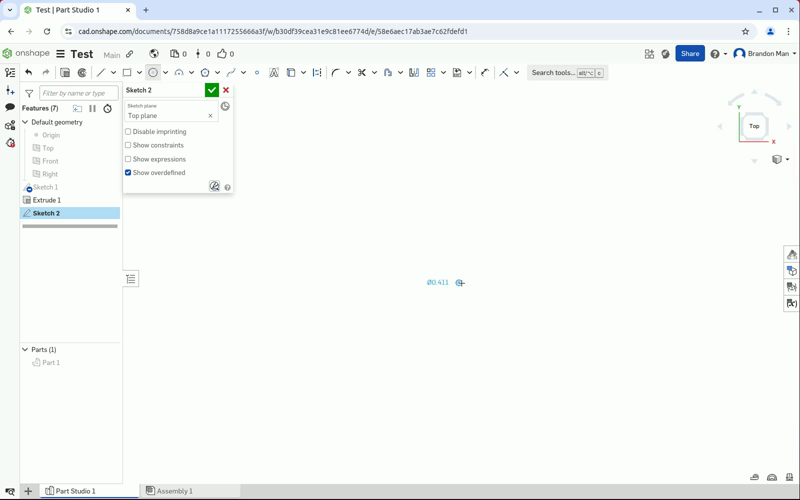
scroll(6)
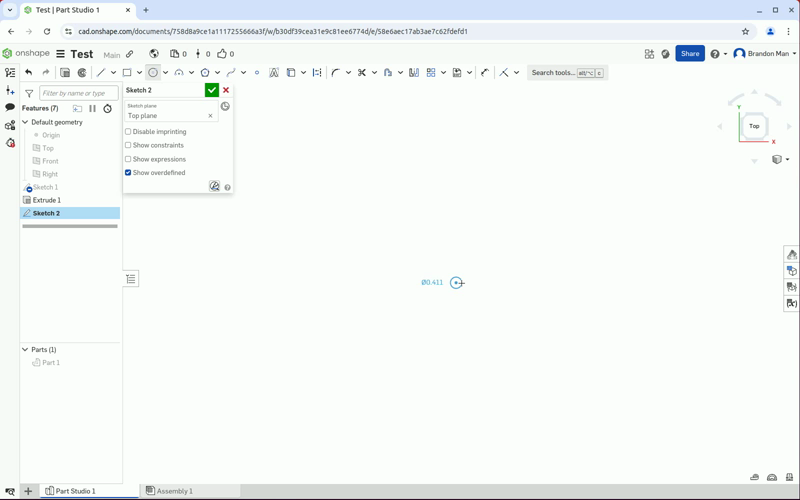
scroll(6)
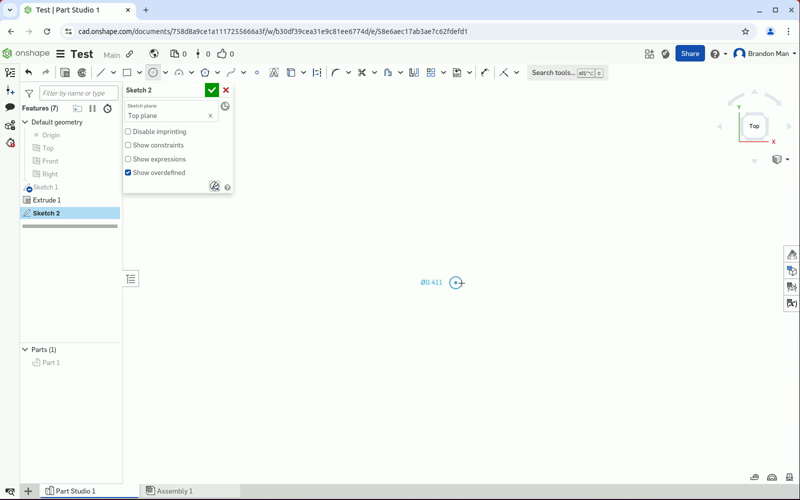
scroll(6)
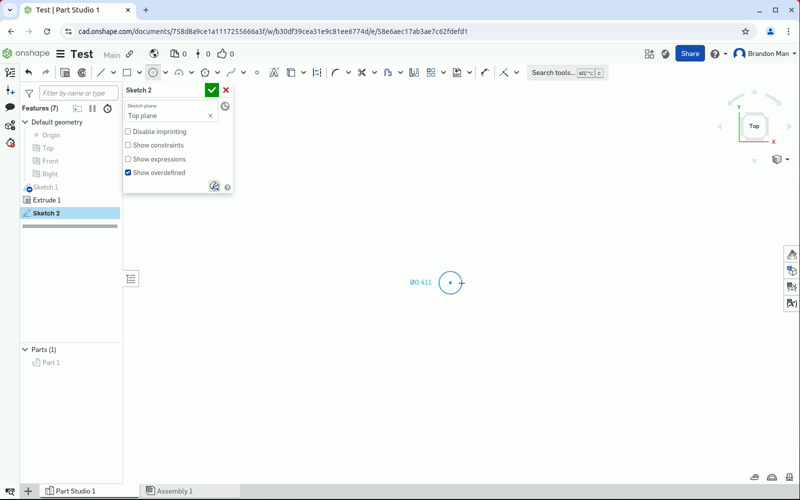
click(461, 282)
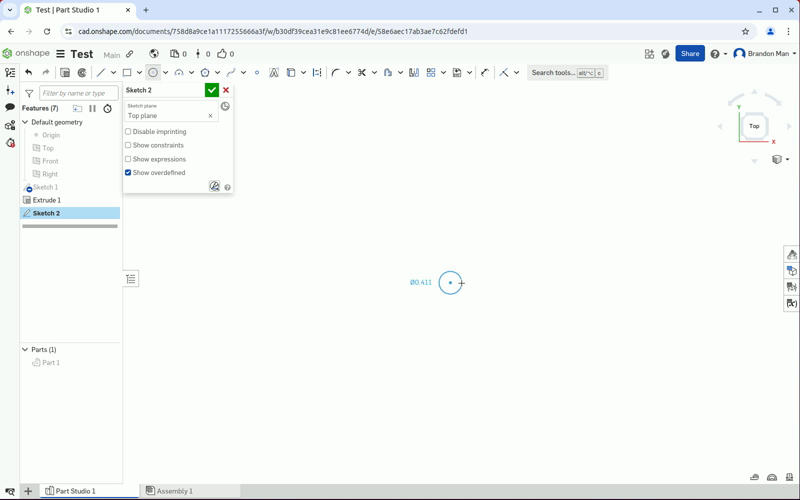
scroll(-6)
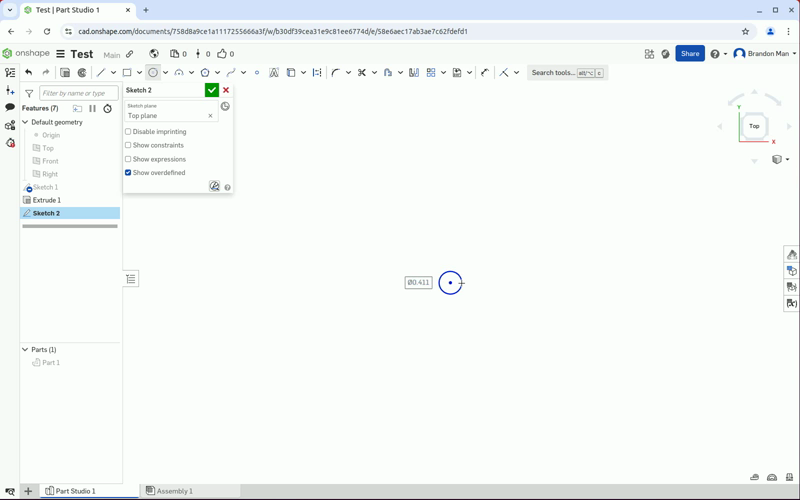
scroll(-6)
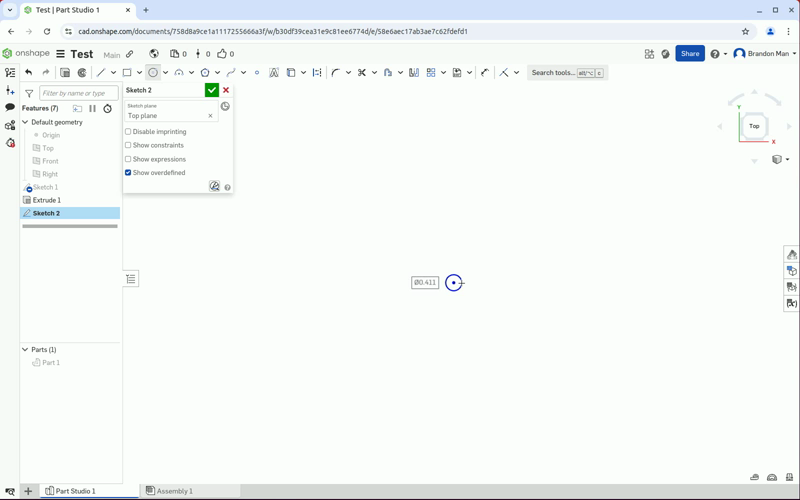
scroll(-6)
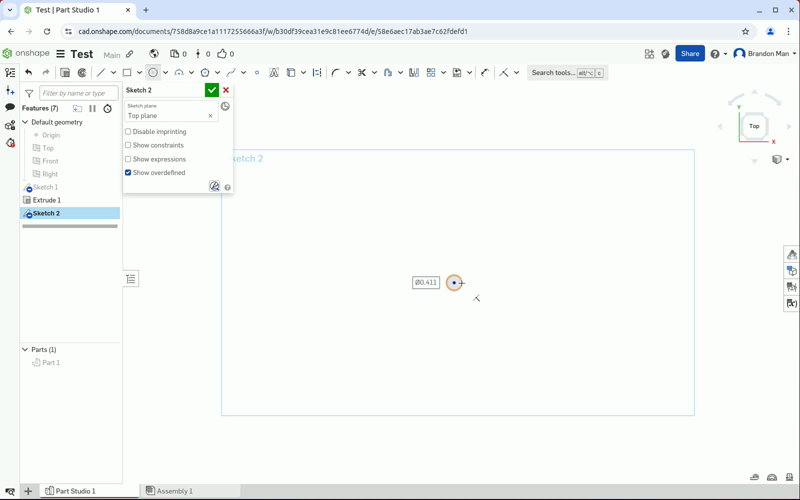
scroll(-6)
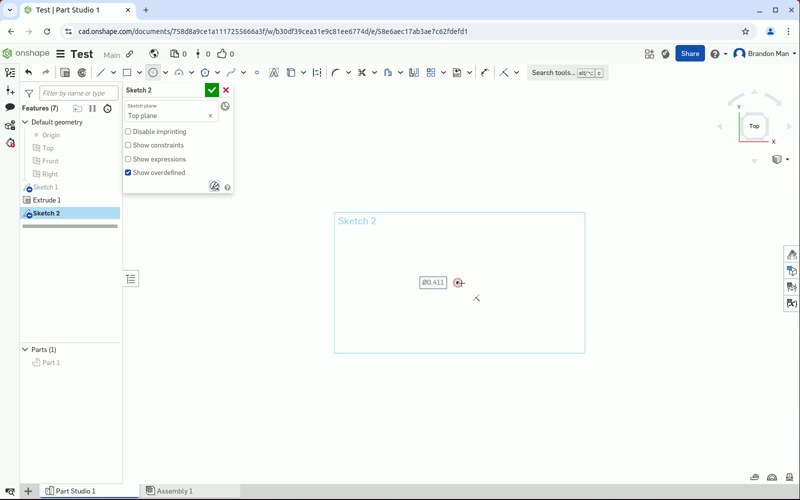
scroll(-6)
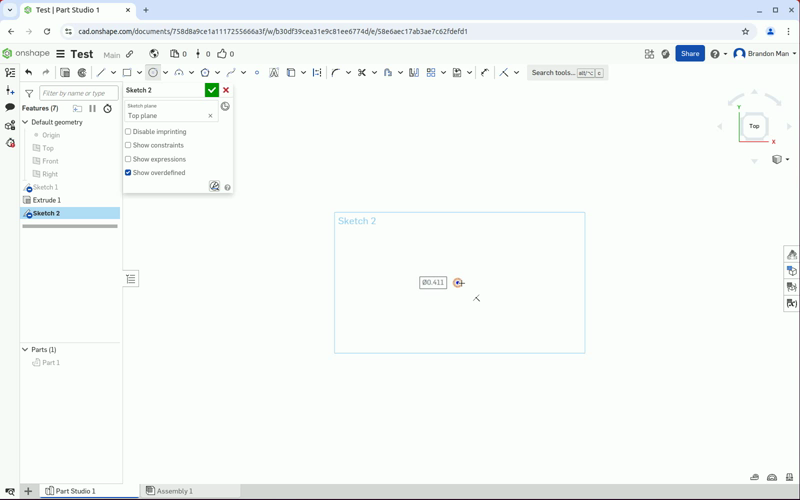
scroll(-6)
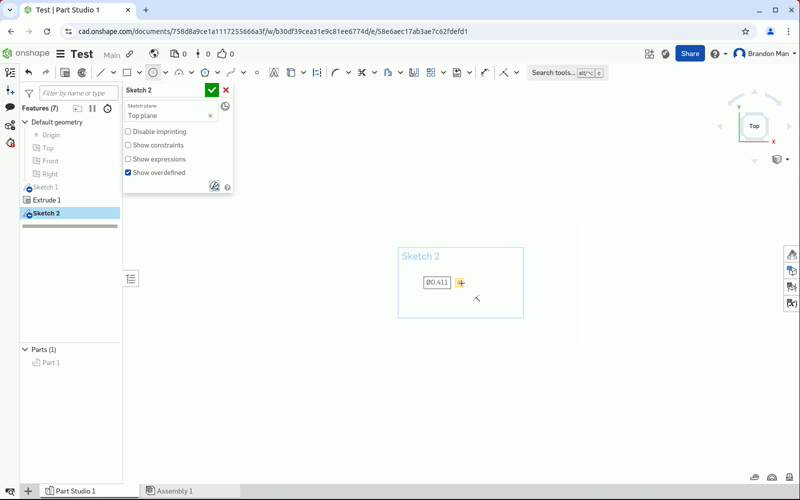
scroll(-6)
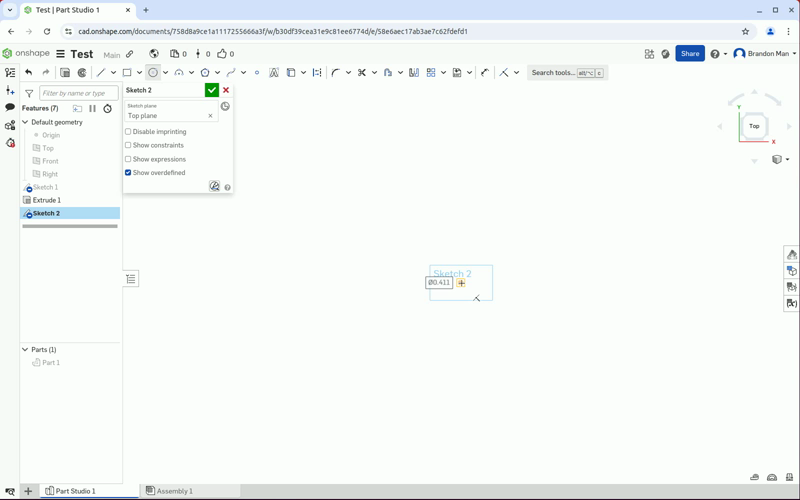
key(esc)
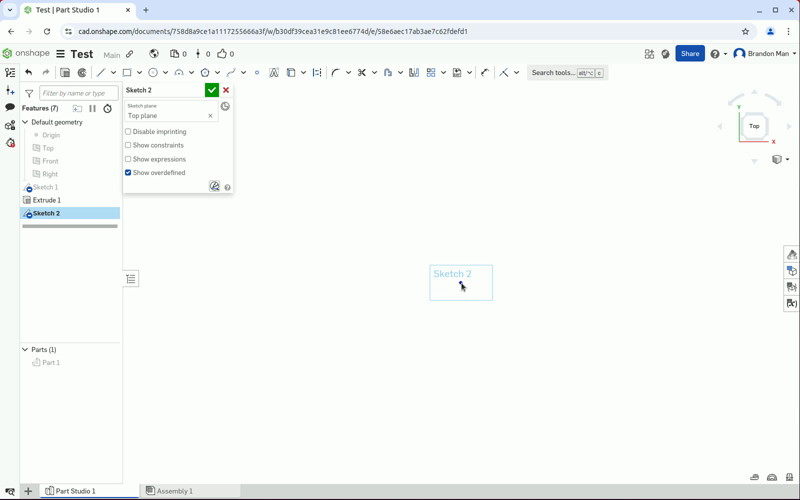
mouse_move(459, 282)
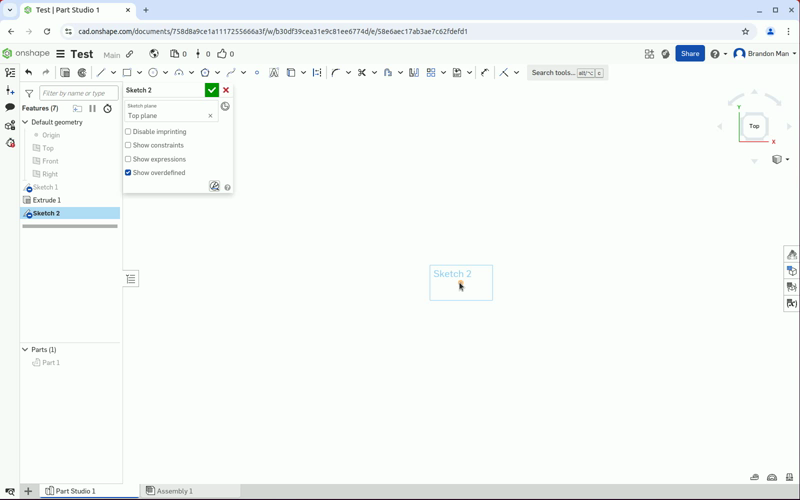
scroll(6)
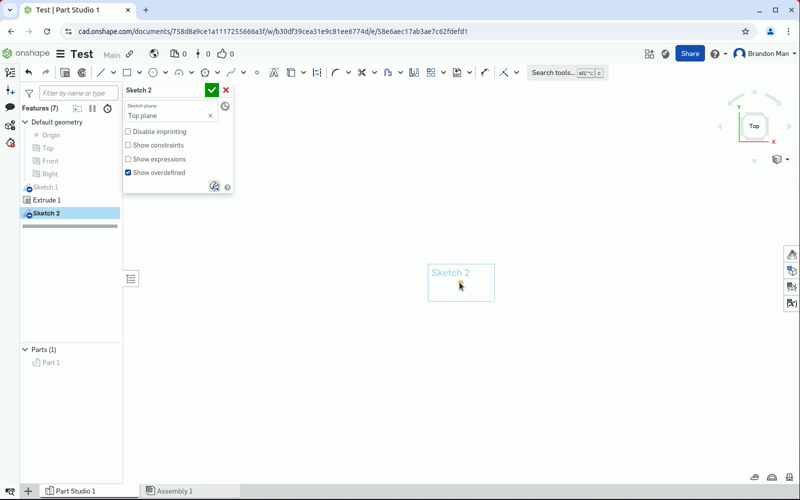
scroll(6)
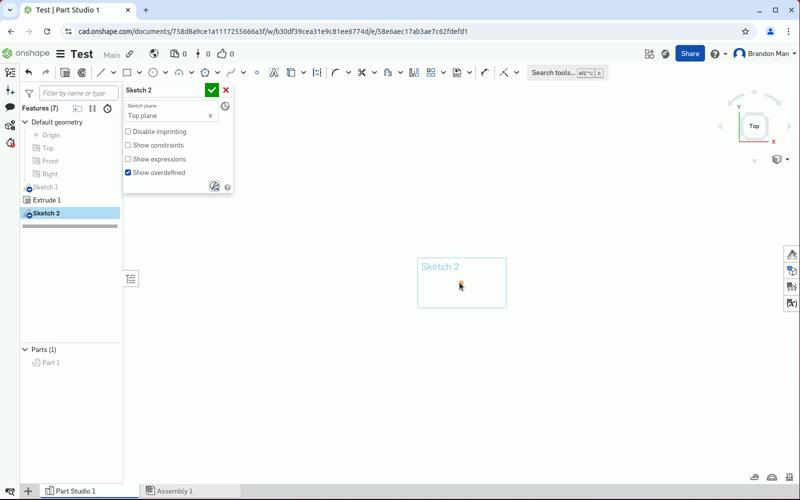
scroll(6)
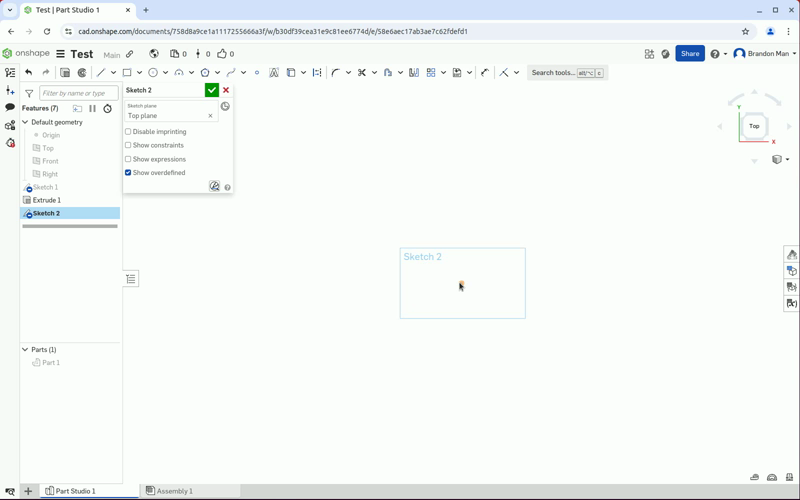
scroll(6)
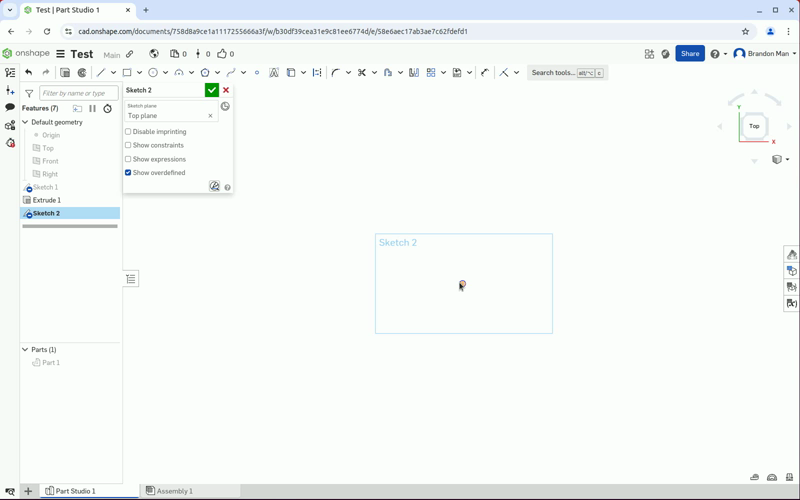
scroll(6)
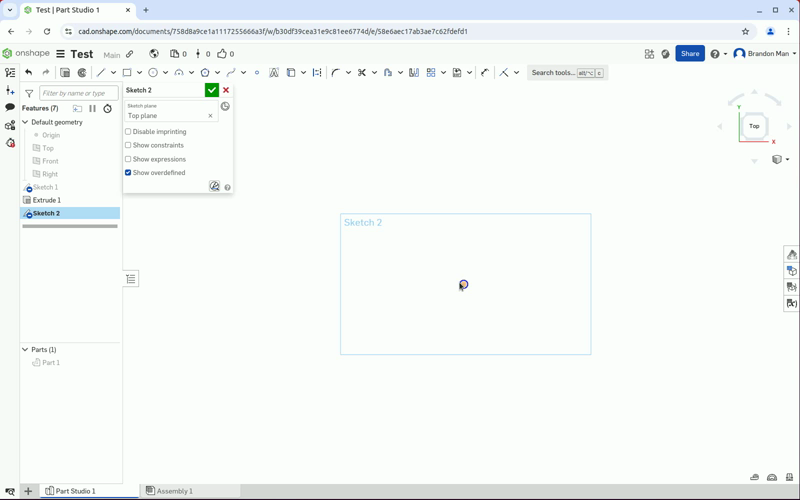
scroll(6)
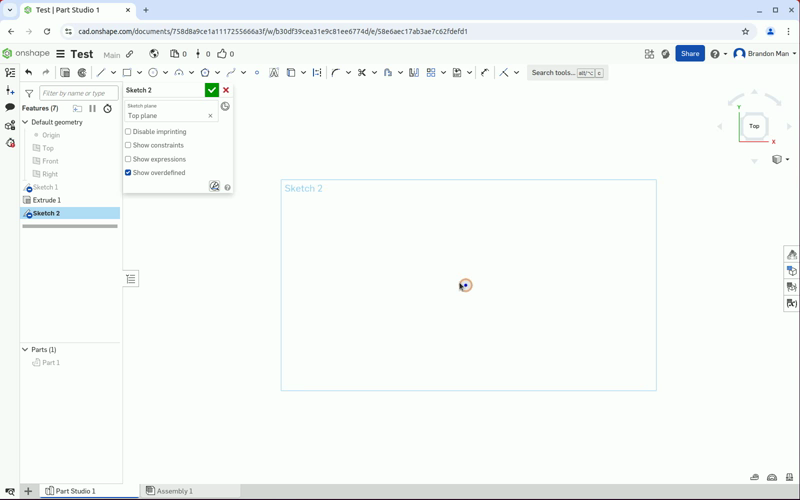
scroll(6)
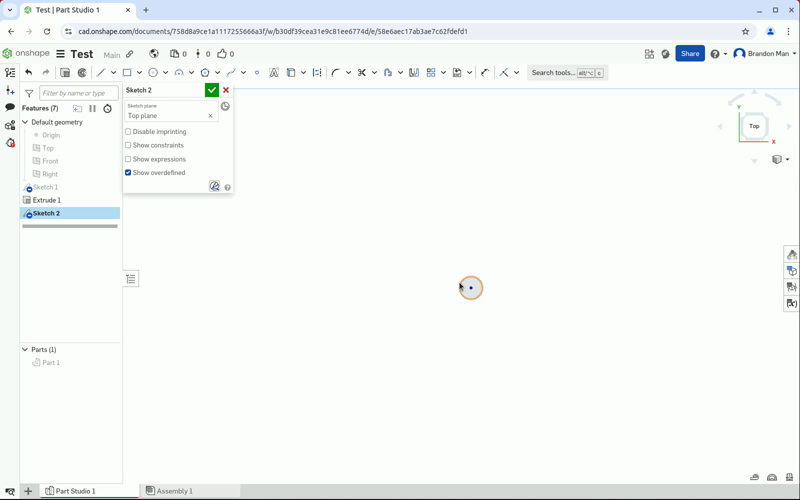
click(459, 282)
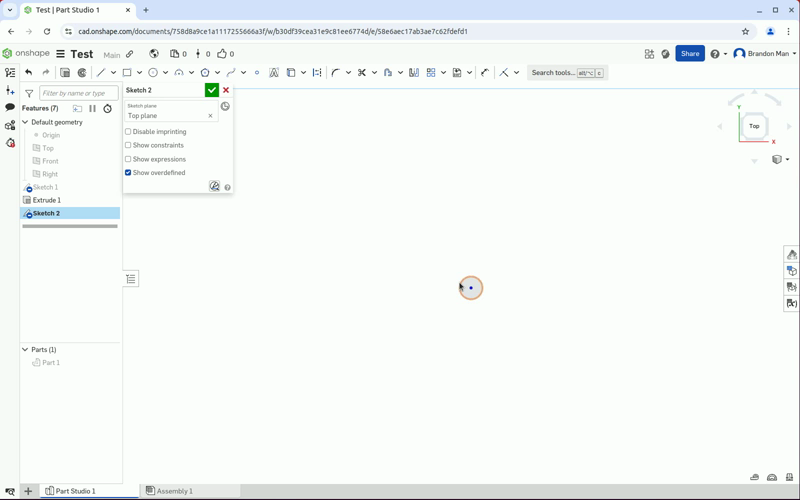
scroll(-6)
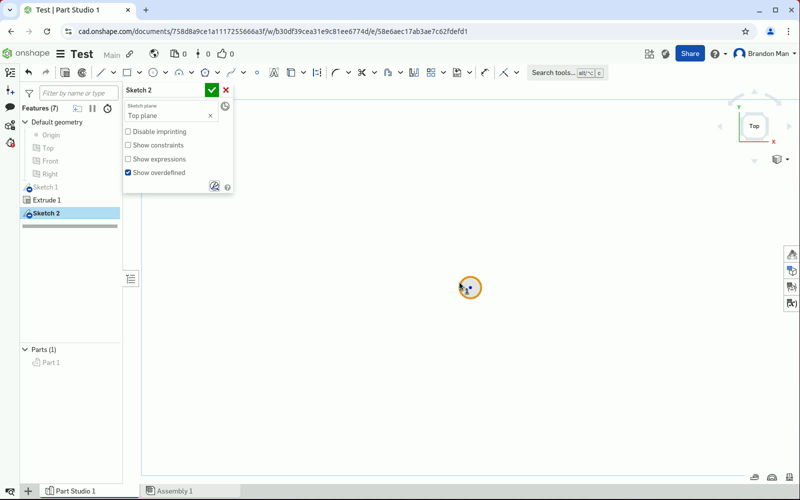
scroll(-6)
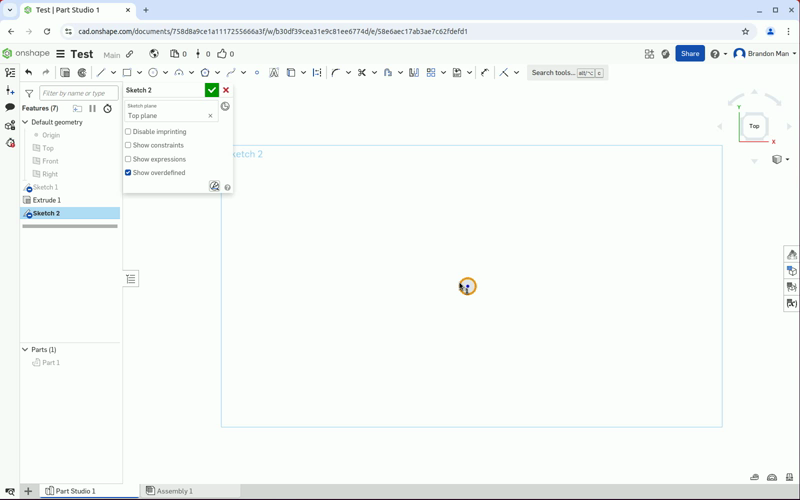
scroll(-6)
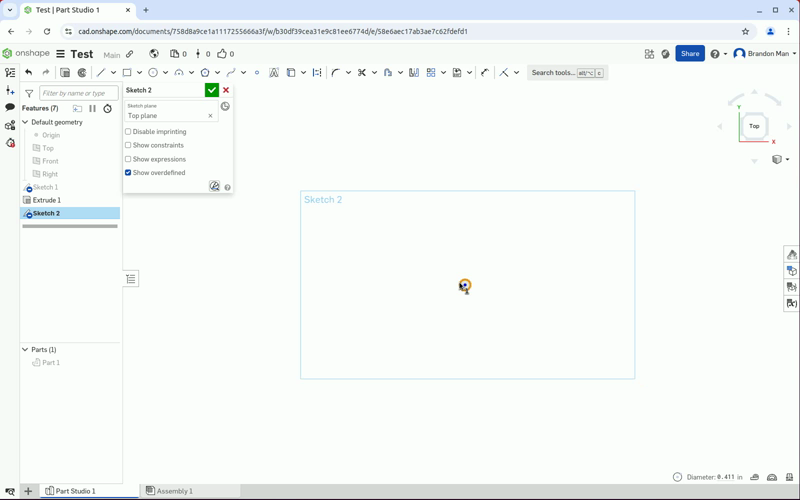
scroll(-6)
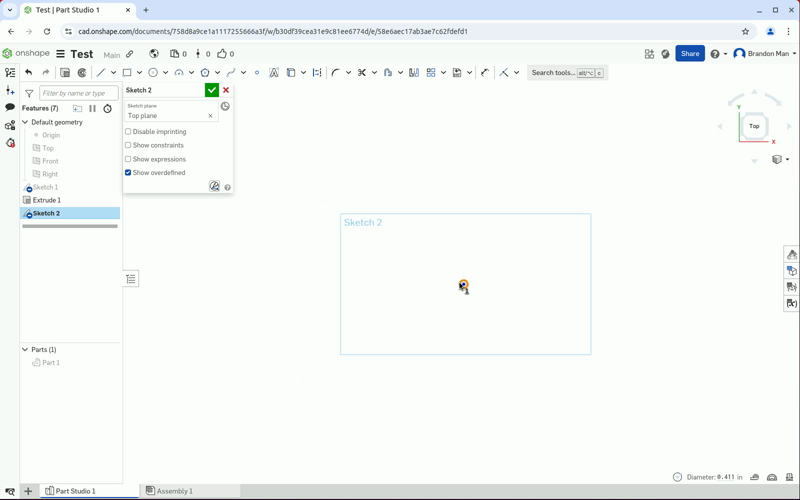
scroll(-6)
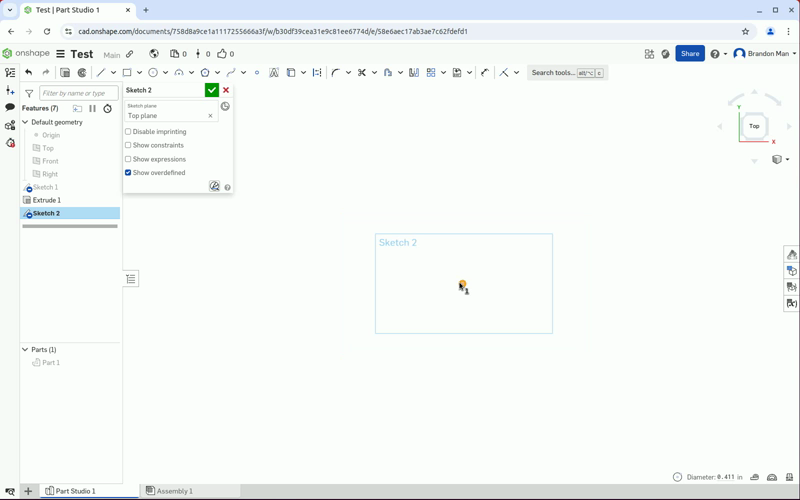
scroll(-6)
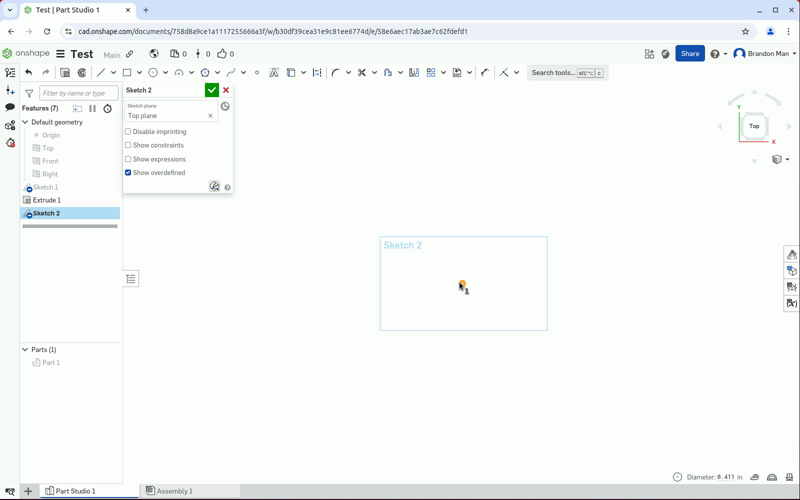
scroll(-6)
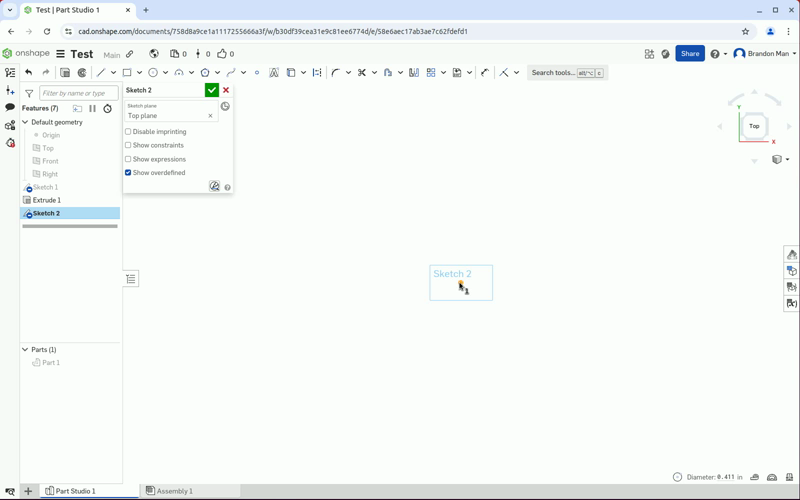
mouse_move(73, 352)
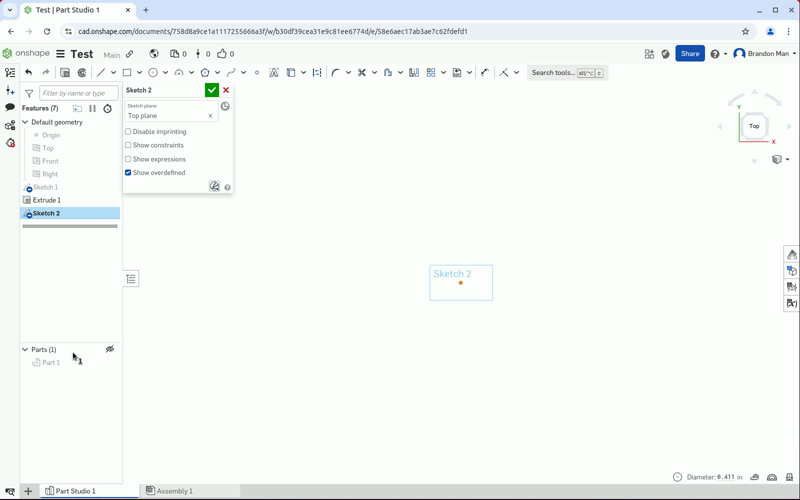
key(shift+y)
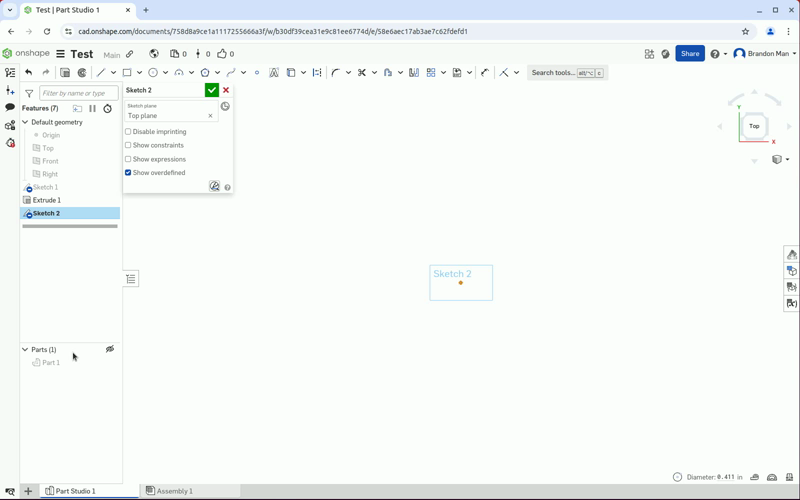
key(shift+e)
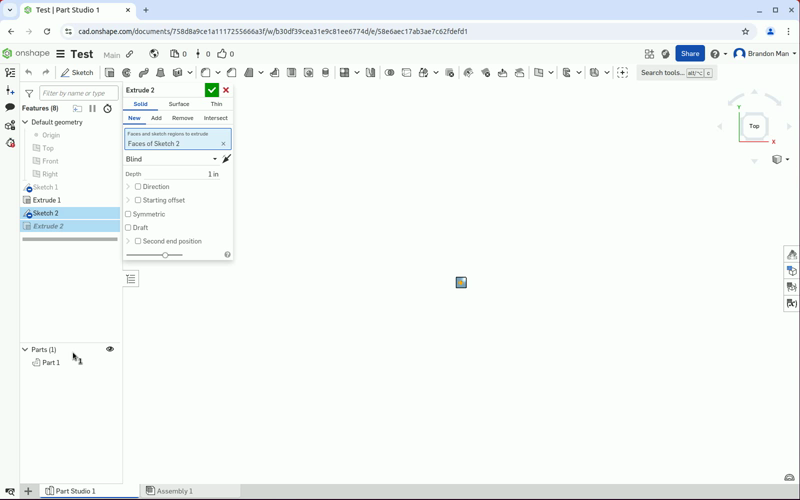
mouse_move(143, 106)
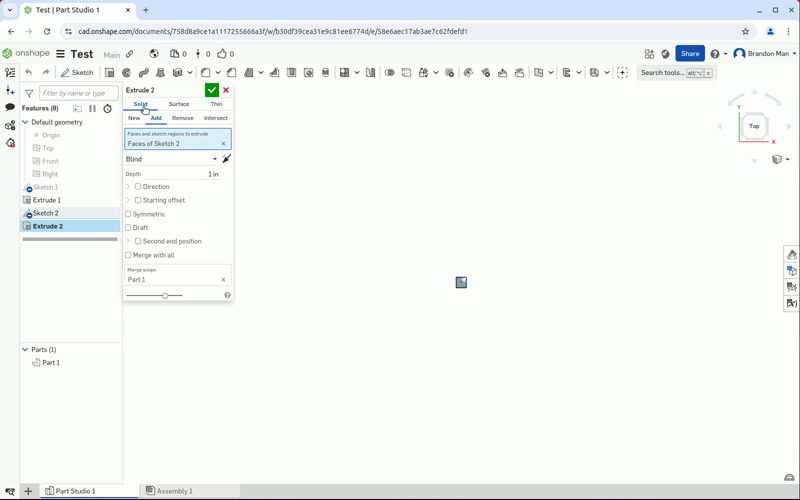
click(143, 106)
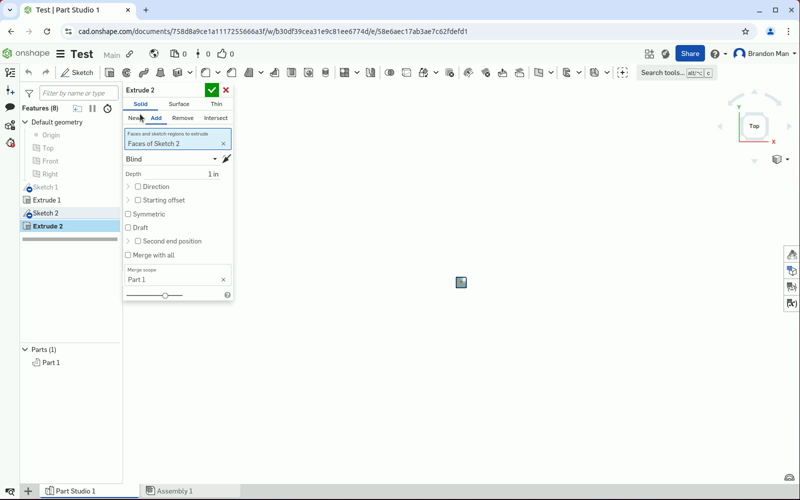
mouse_move(137, 120)
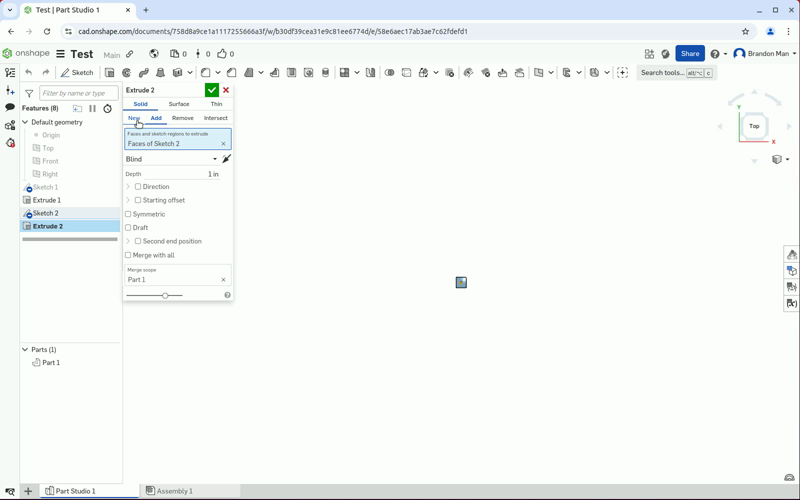
click(137, 120)
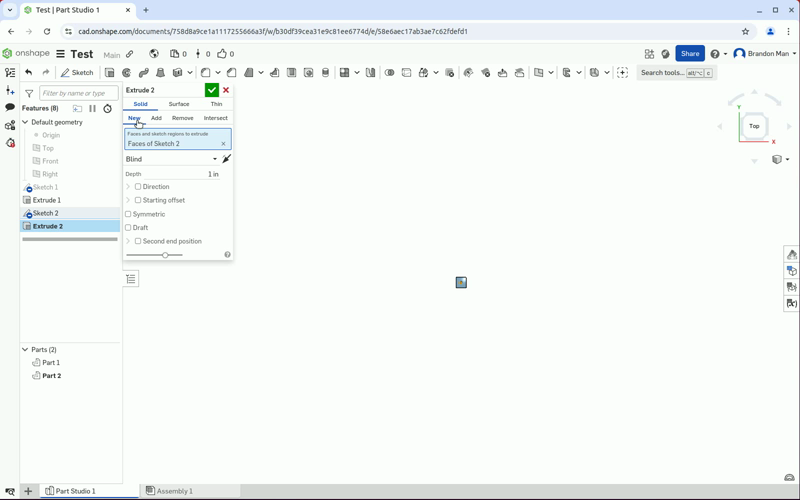
key(tab, 4)
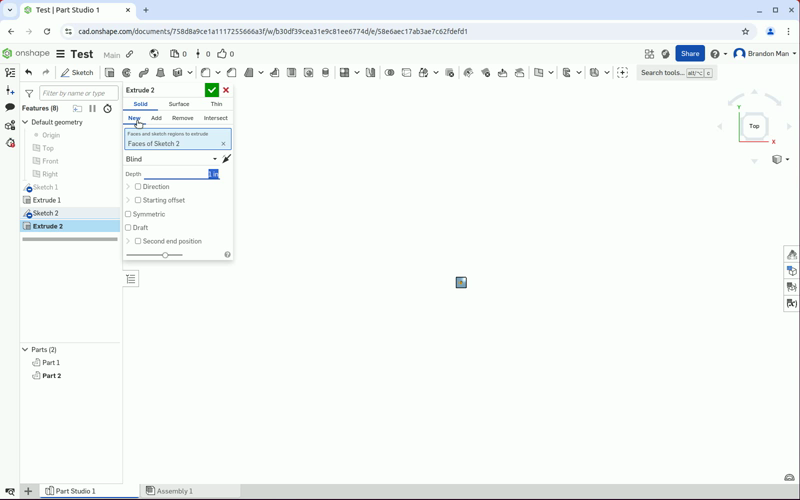
text(23.108)
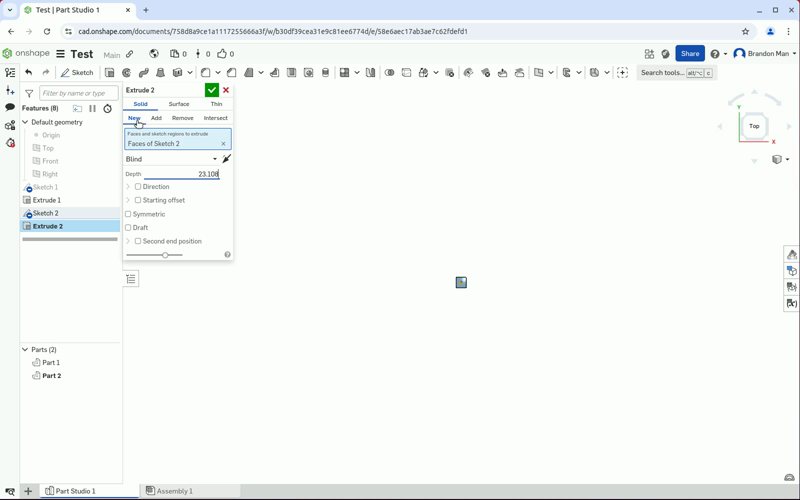
key(enter)
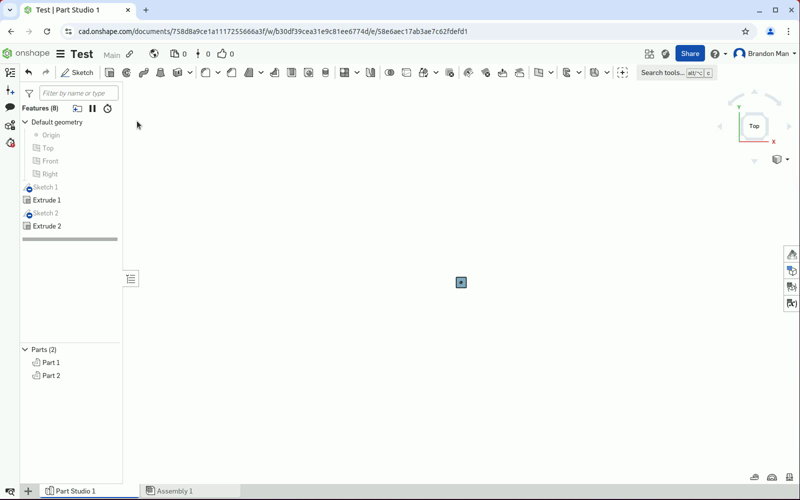
key(shift+h)
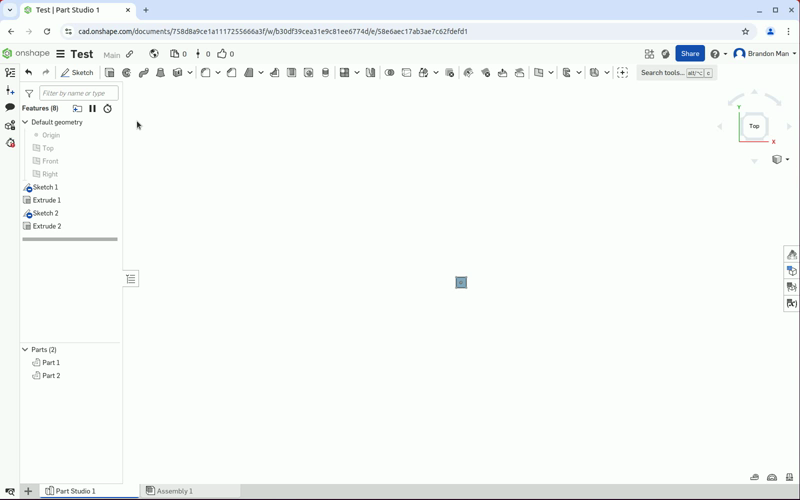
key(shift+h)
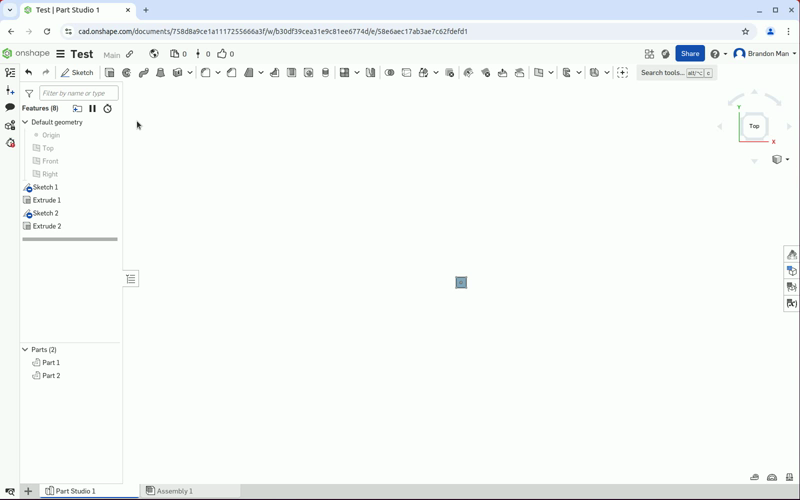
key(shift+7)
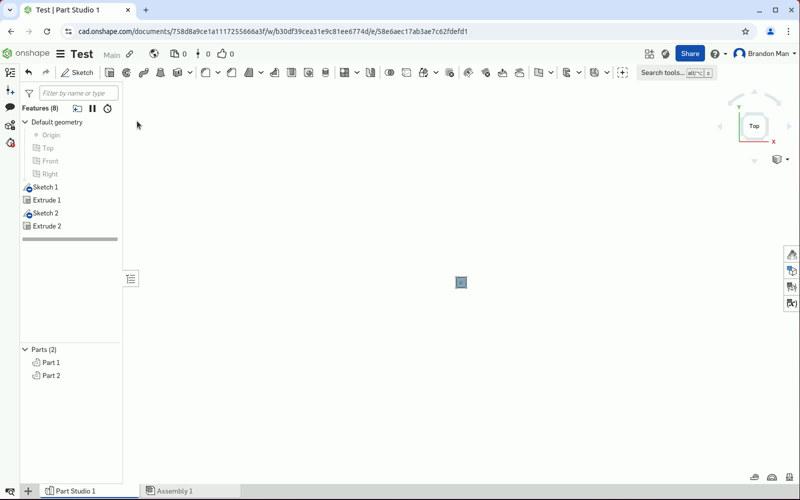
key(up, 3)
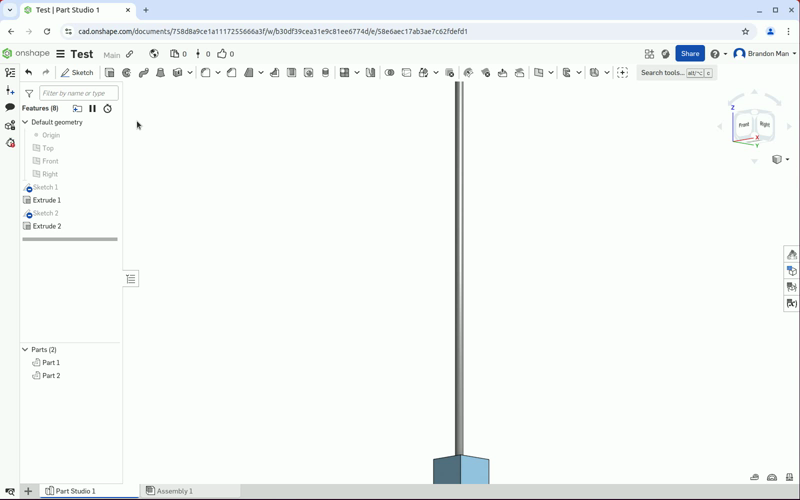
key(left, 3)
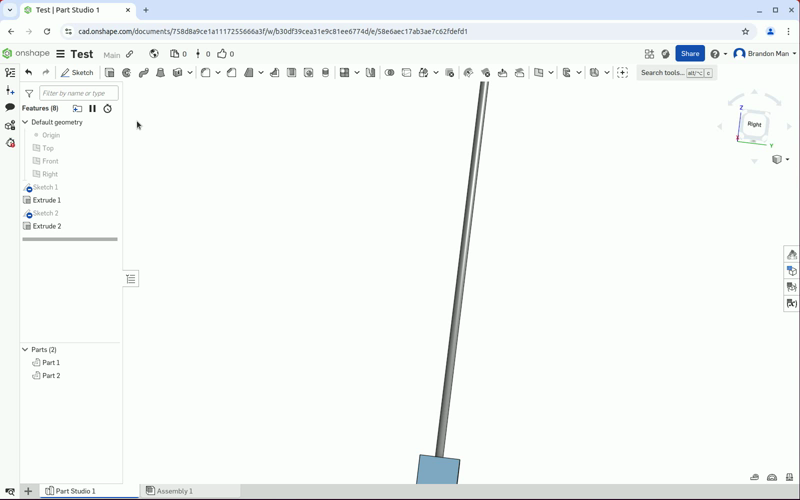
key(right, 3)
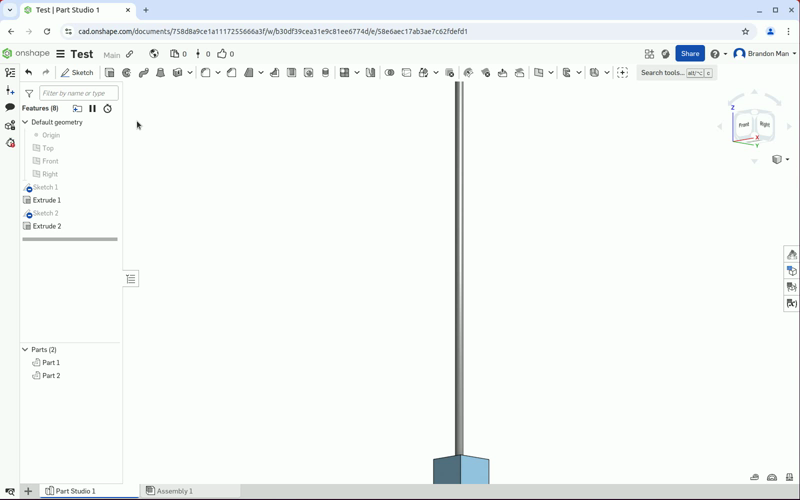
key(down, 3)
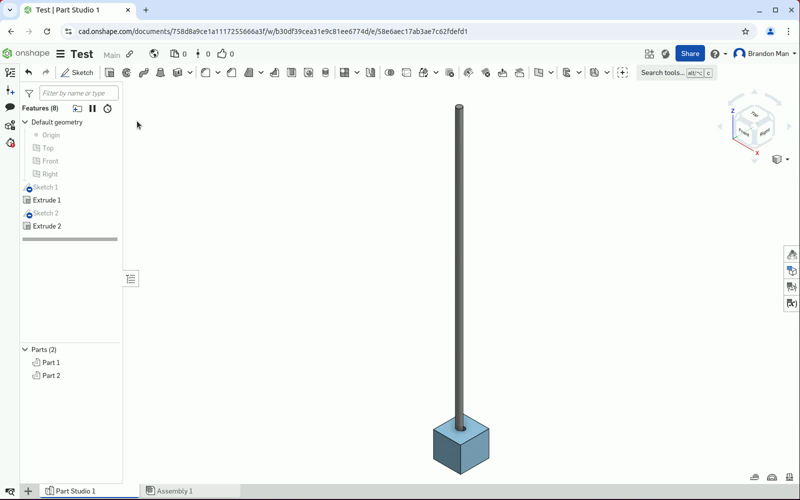
mouse_move(73, 189)
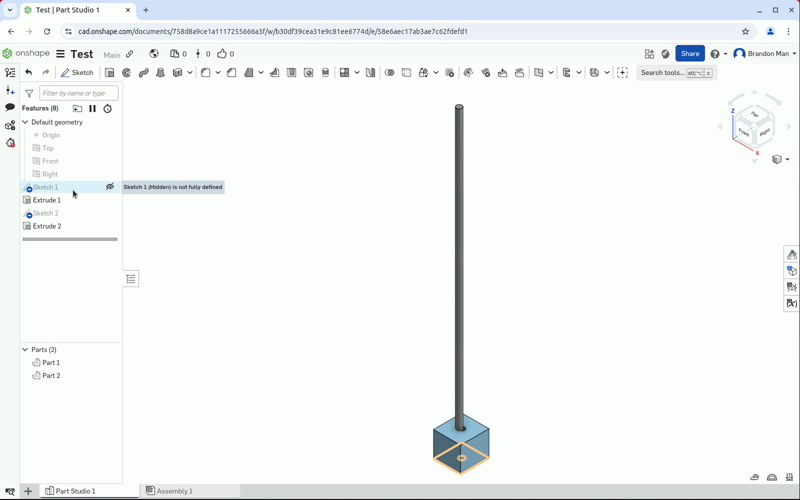
click(73, 189)